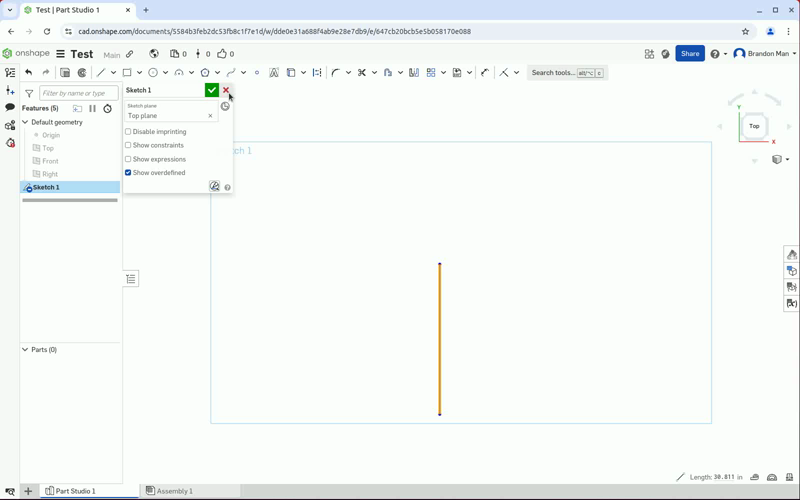
key(shift+h)
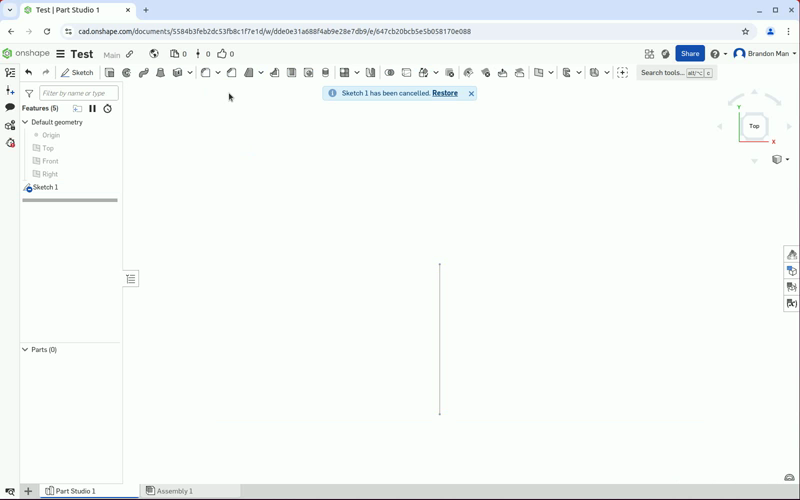
key(shift+s)
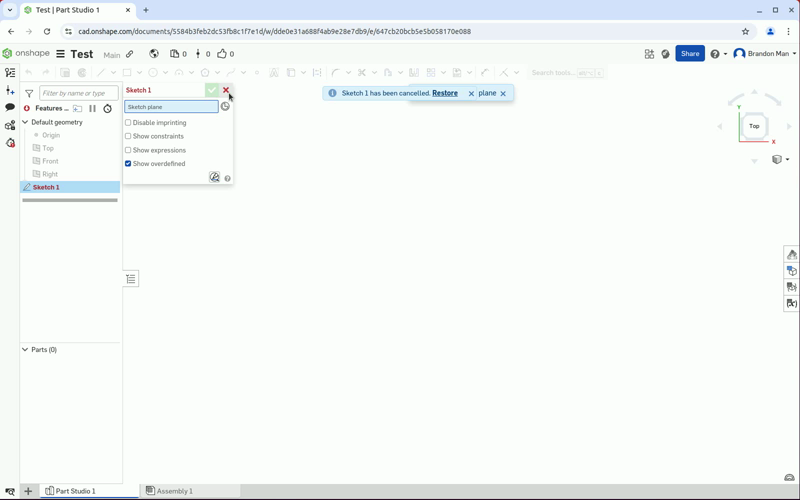
mouse_move(73, 150)
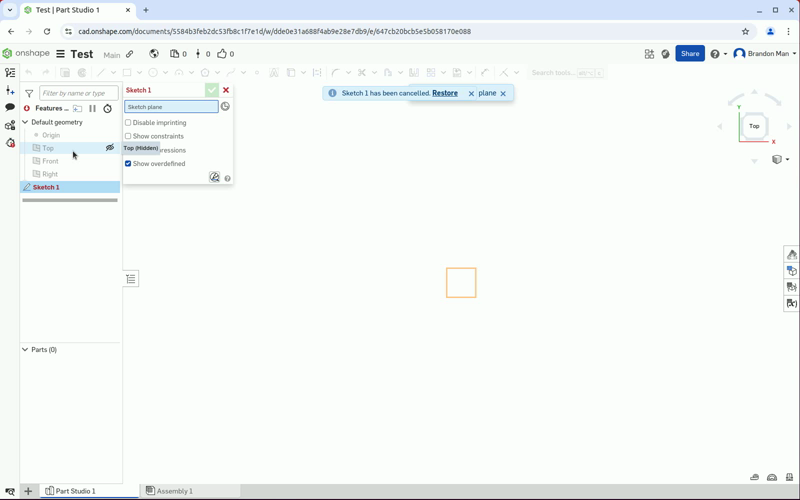
click(73, 150)
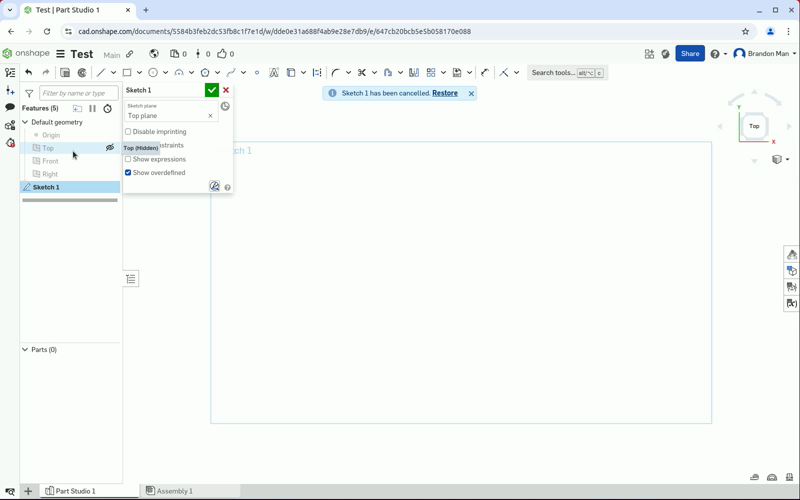
mouse_move(73, 352)
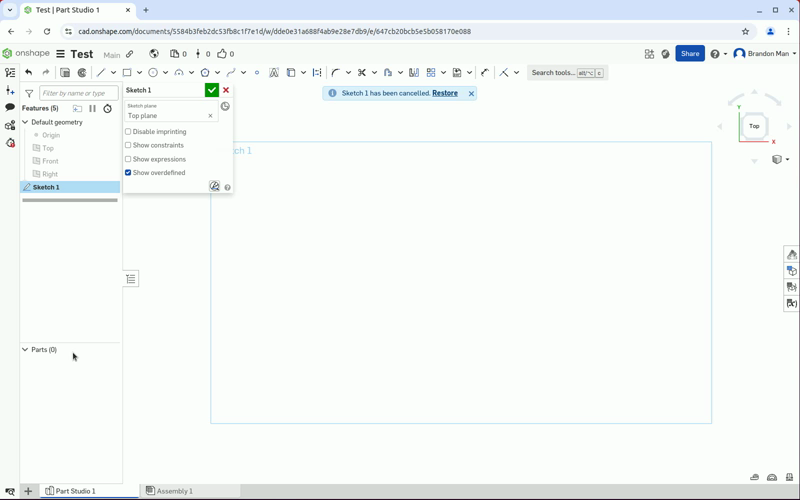
key(y)
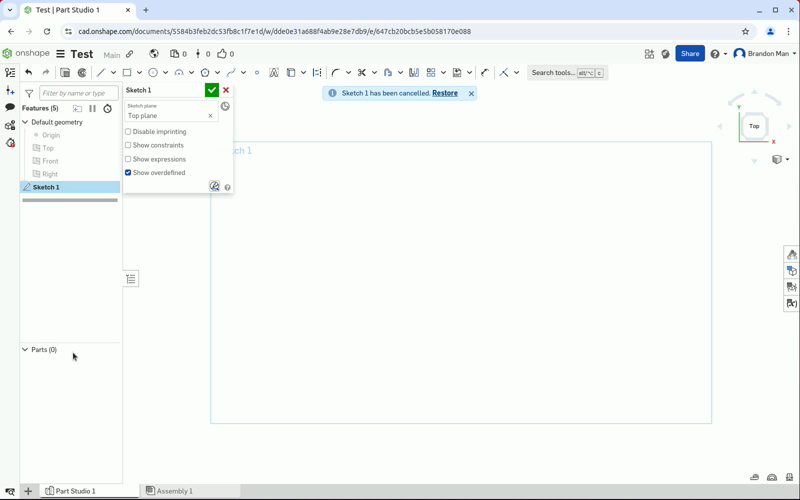
key(l)
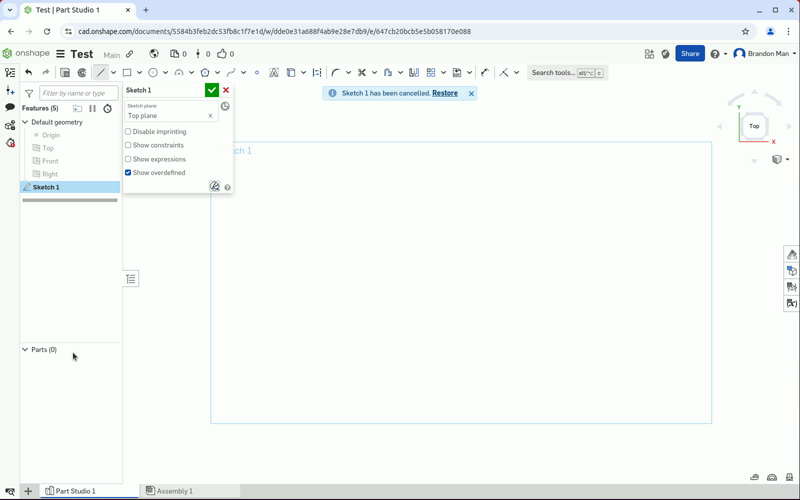
key_down(shift)
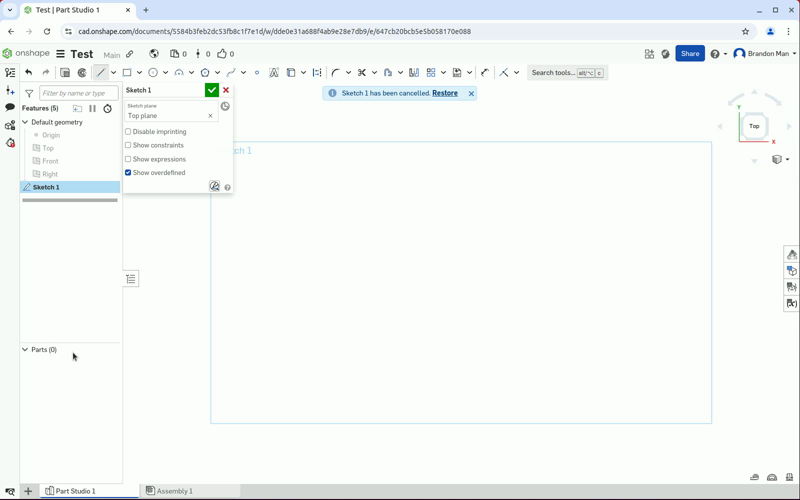
mouse_move(429, 314)
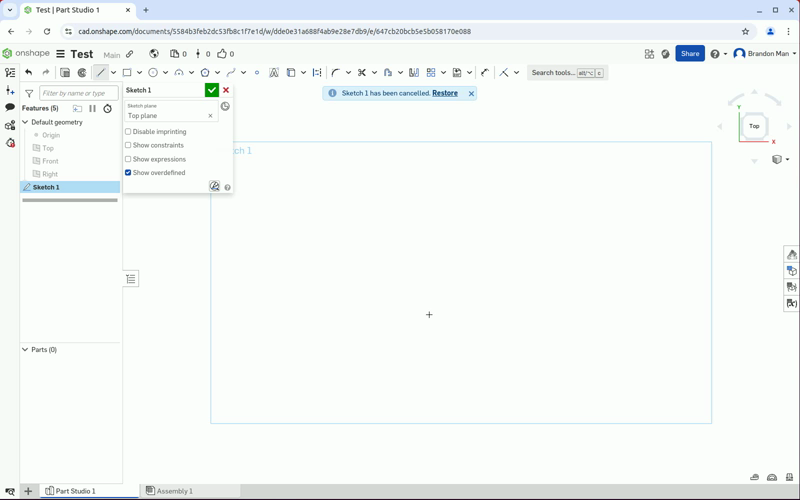
click(429, 314)
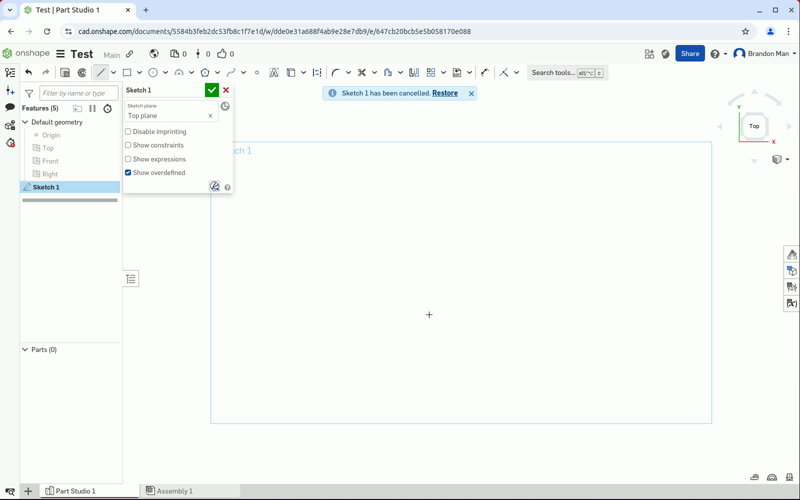
key_up(shift)
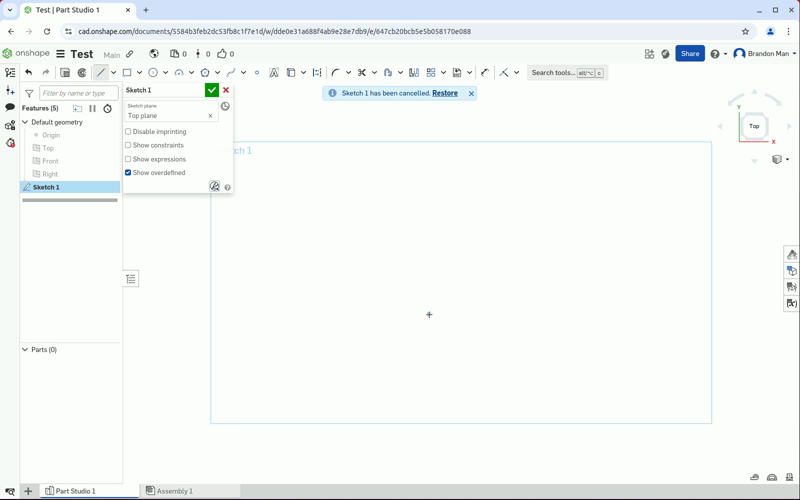
key_down(shift)
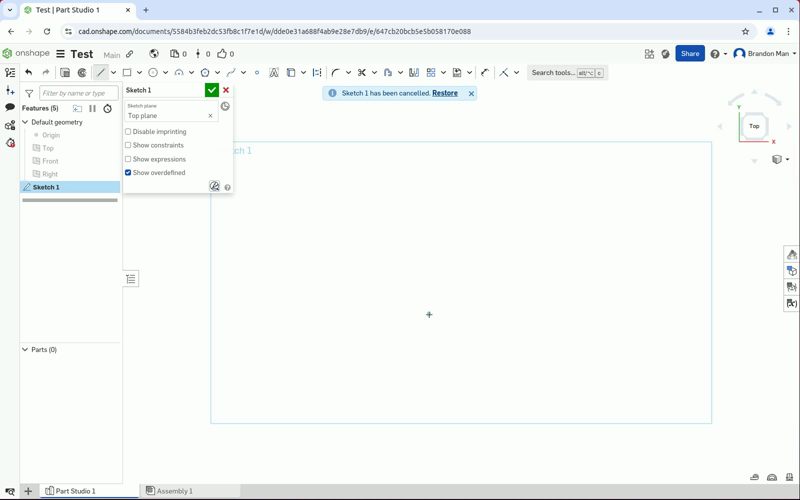
mouse_move(494, 314)
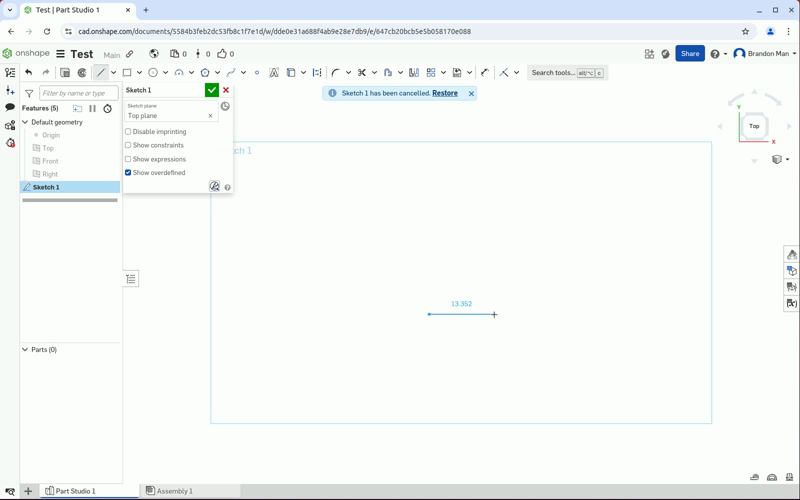
click(494, 314)
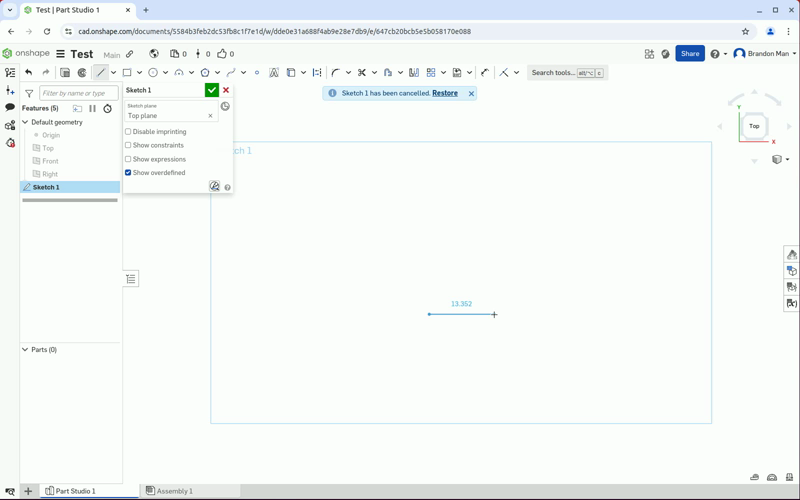
key_up(shift)
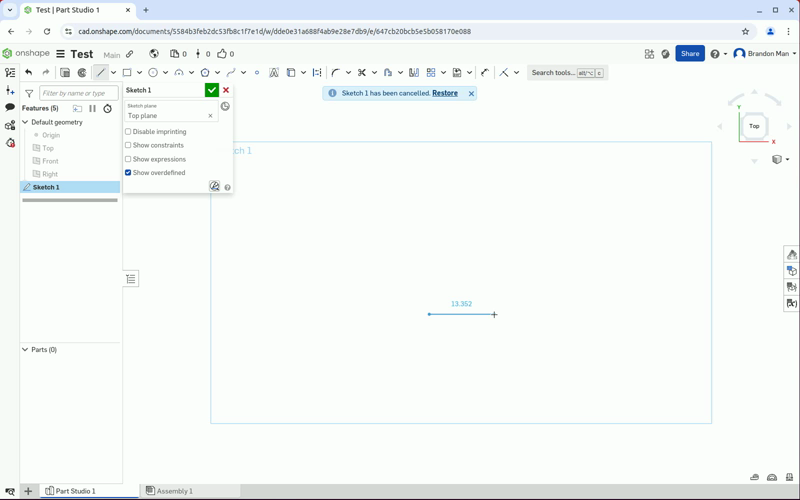
key_down(shift)
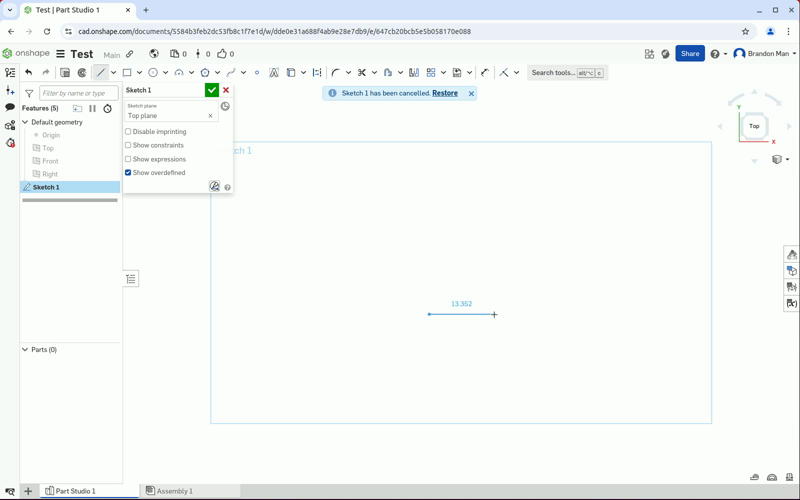
mouse_move(494, 249)
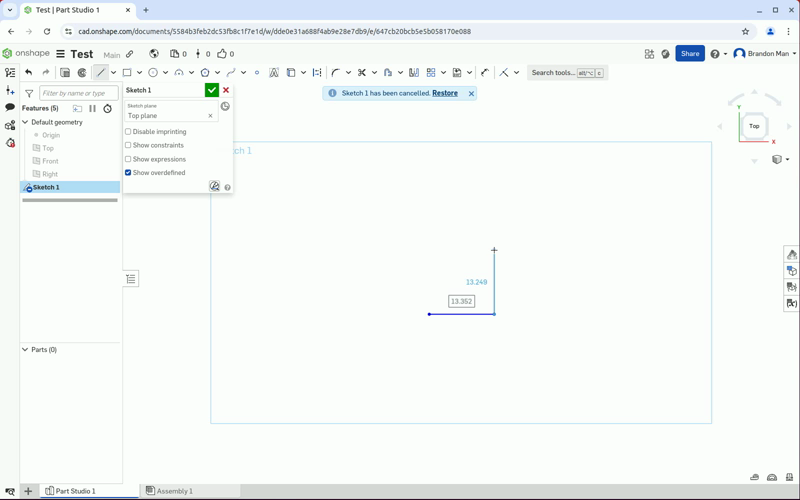
click(494, 249)
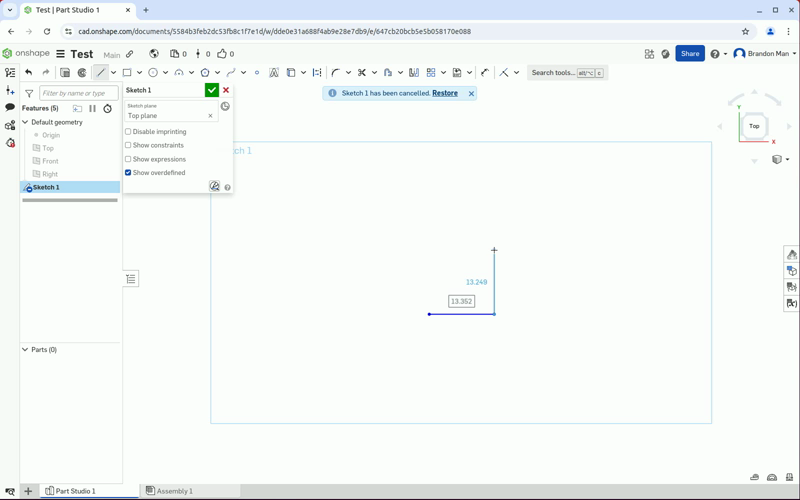
key_up(shift)
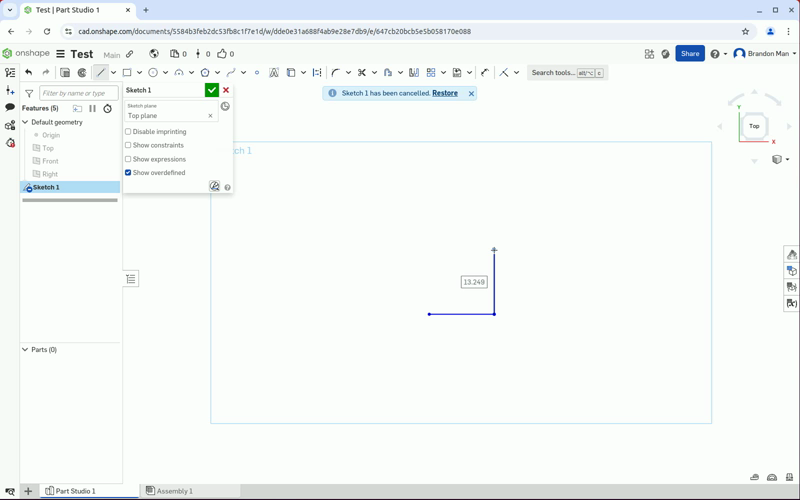
key_down(shift)
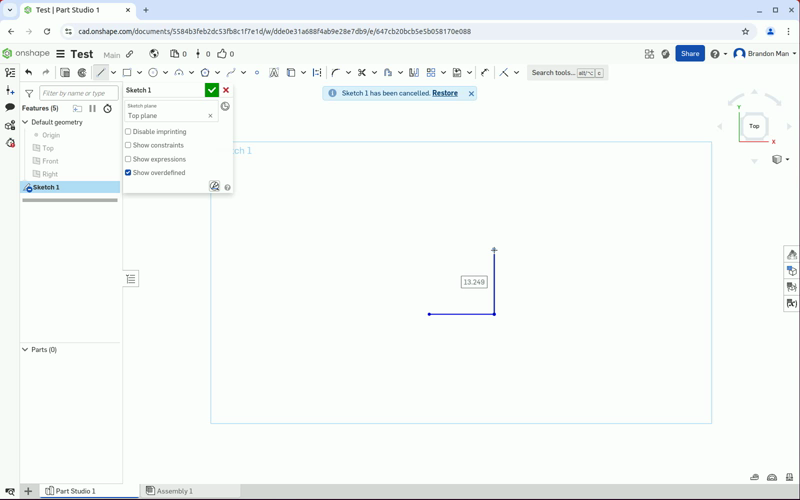
mouse_move(429, 249)
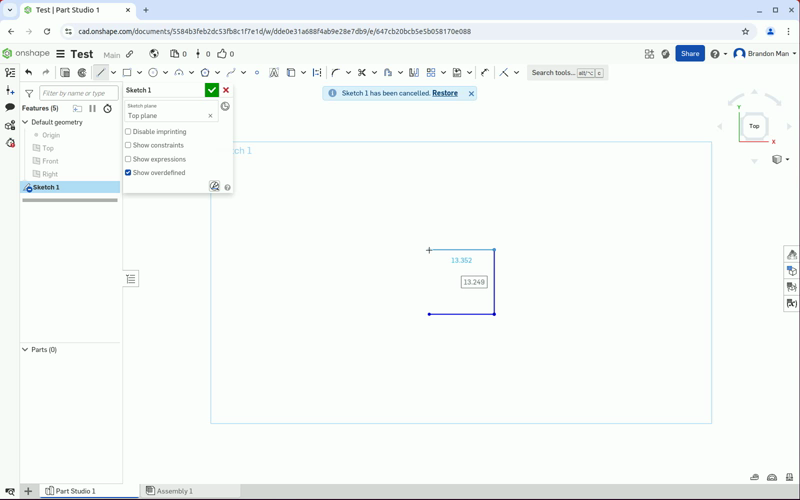
click(429, 249)
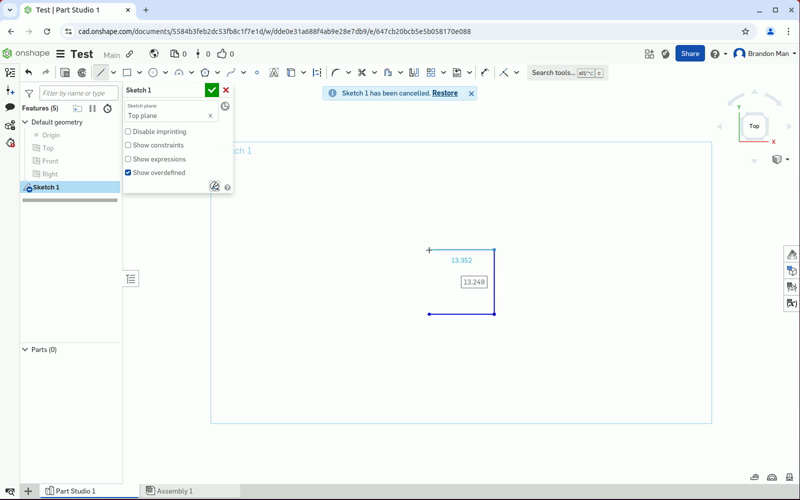
key_up(shift)
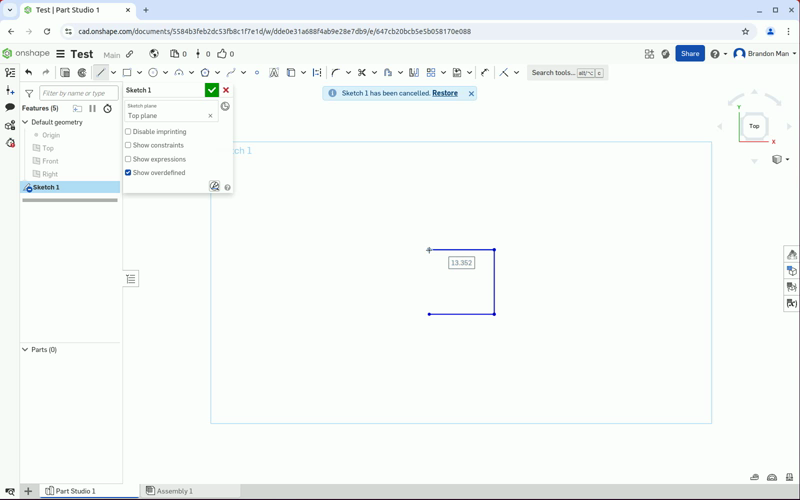
key_down(shift)
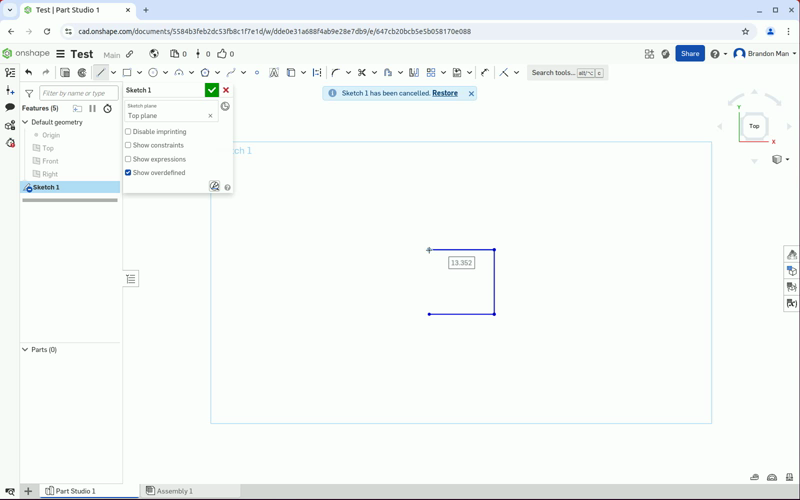
mouse_move(429, 314)
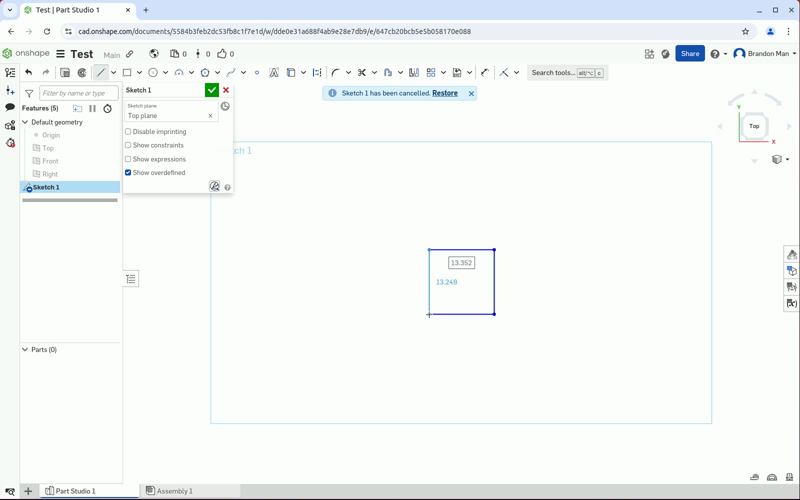
key_up(shift)
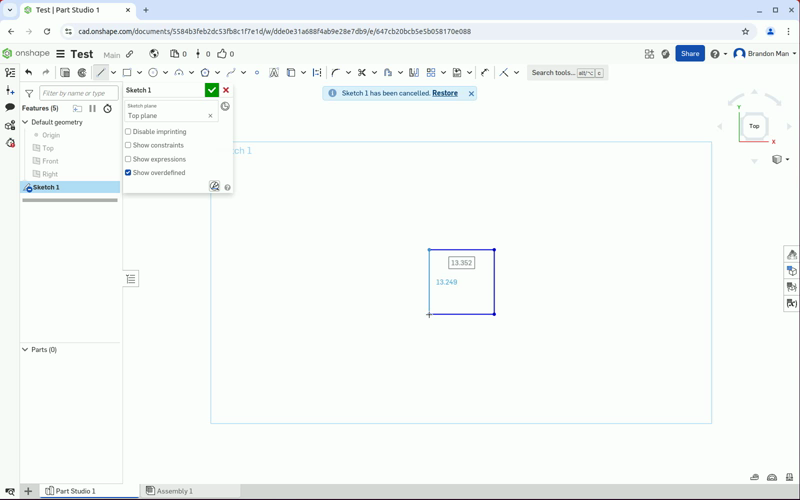
click(429, 314)
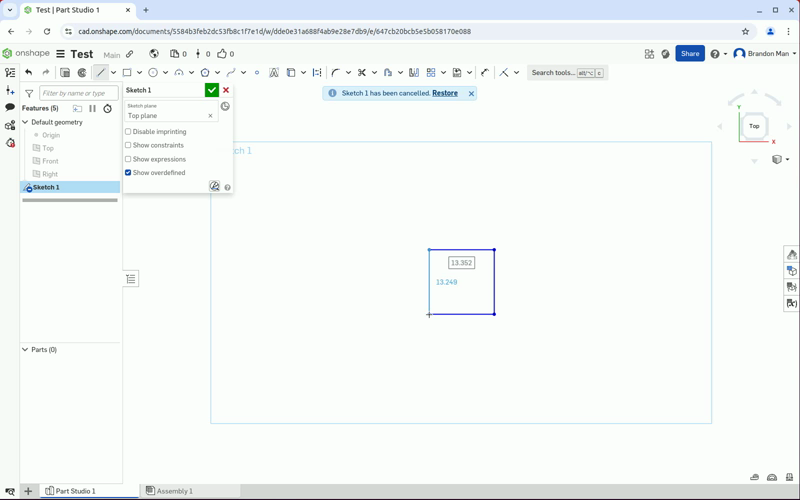
key(esc)
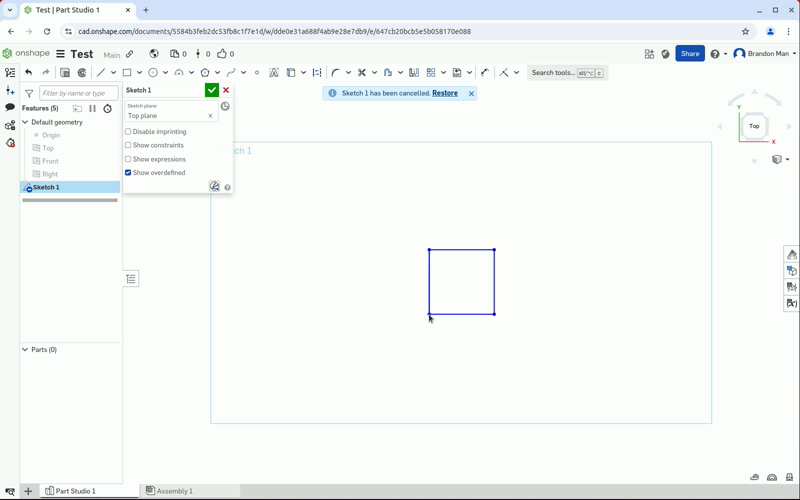
mouse_move(455, 274)
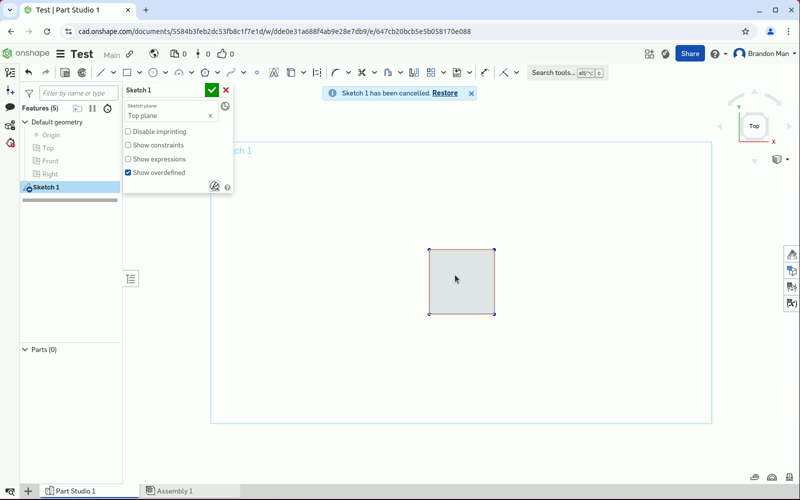
click(455, 274)
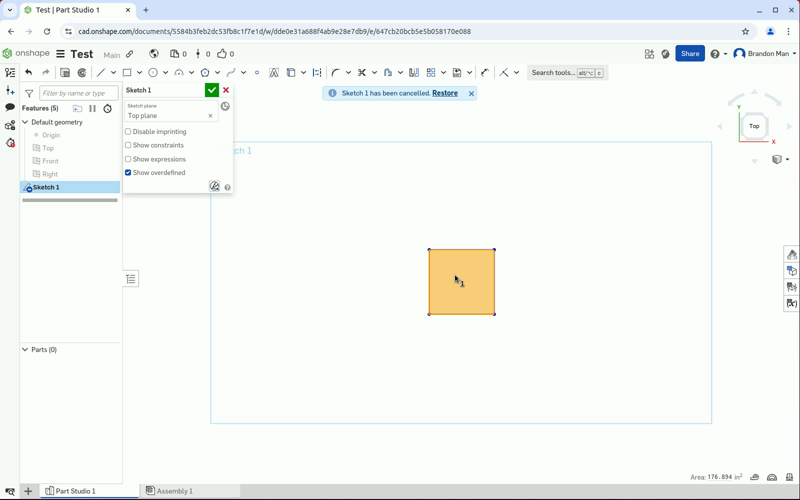
mouse_move(73, 352)
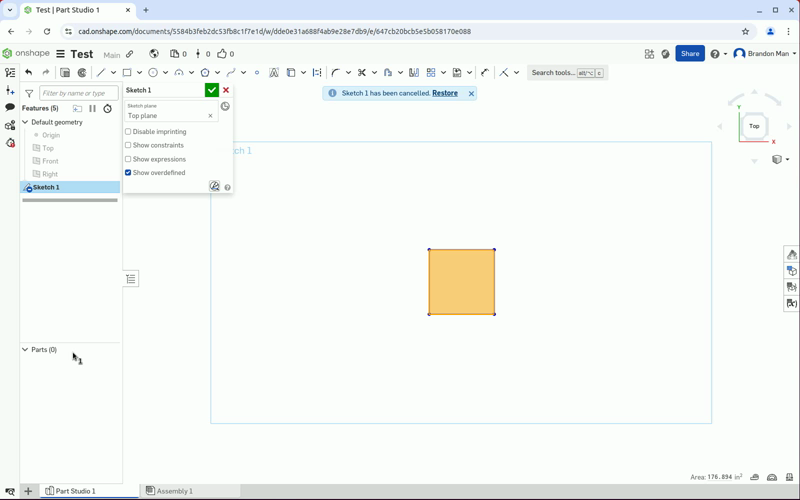
key(shift+y)
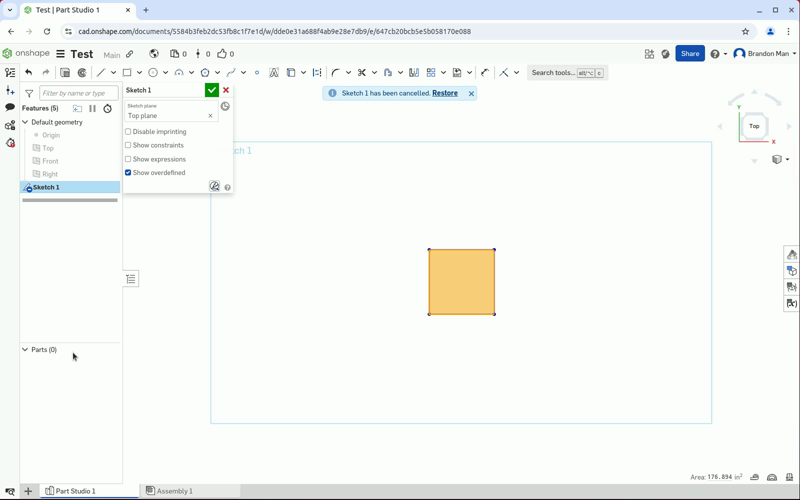
key(shift+e)
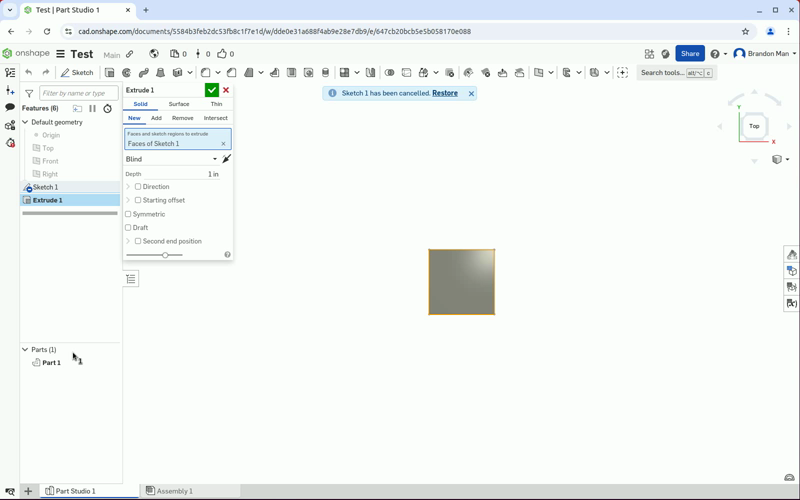
mouse_move(143, 106)
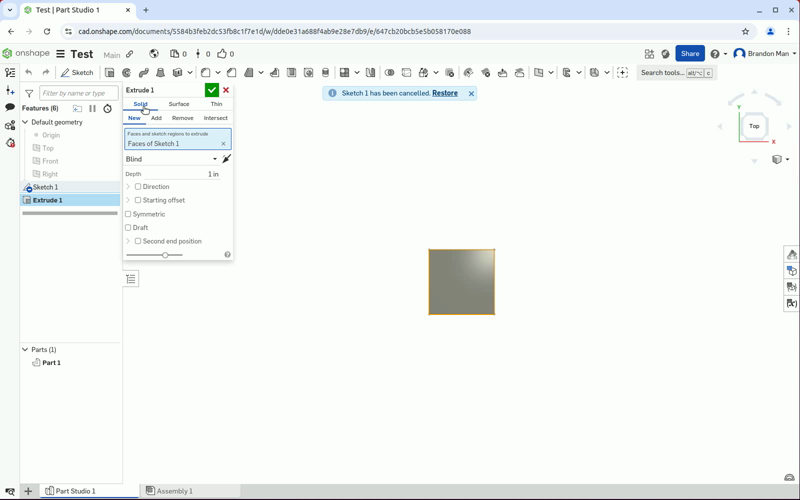
click(143, 106)
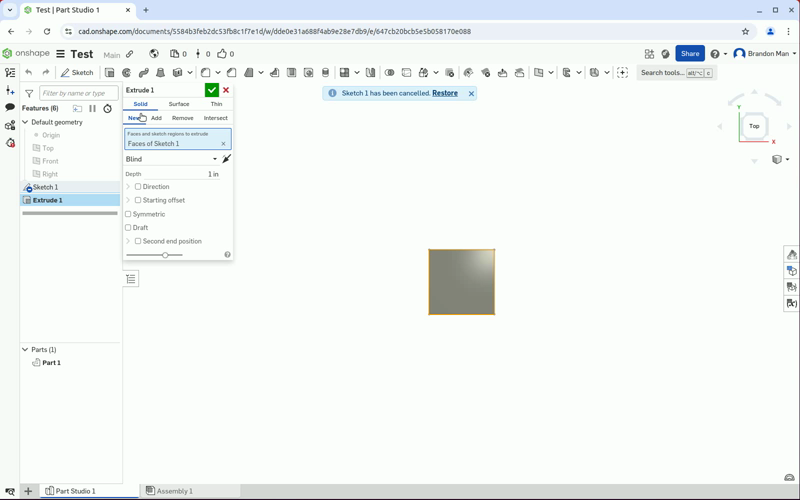
mouse_move(137, 120)
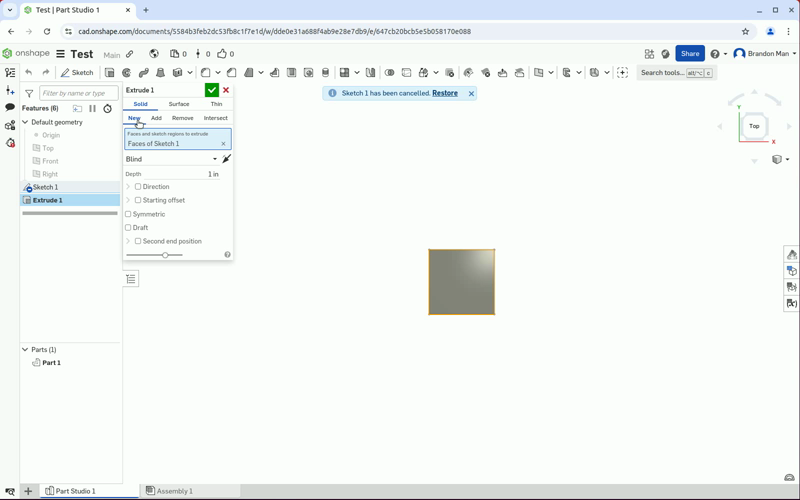
click(137, 120)
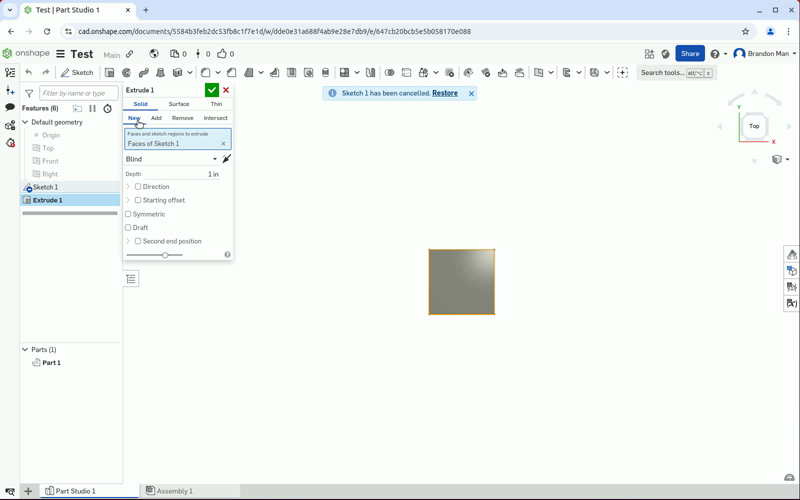
key(tab, 4)
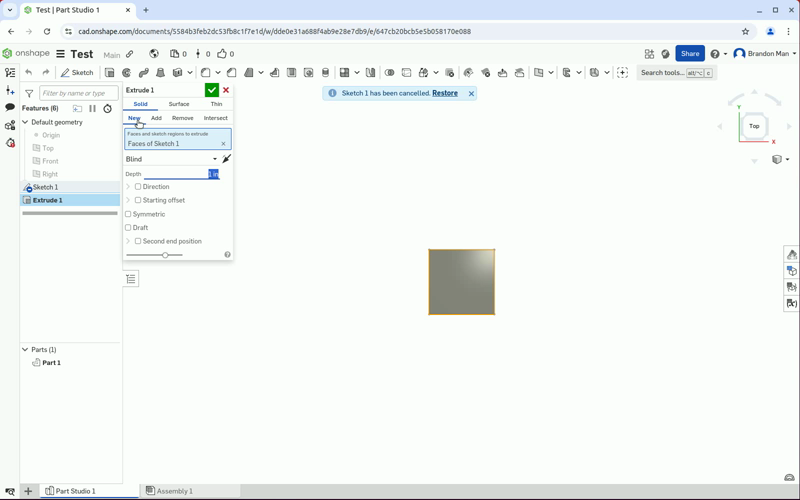
text(6.499)
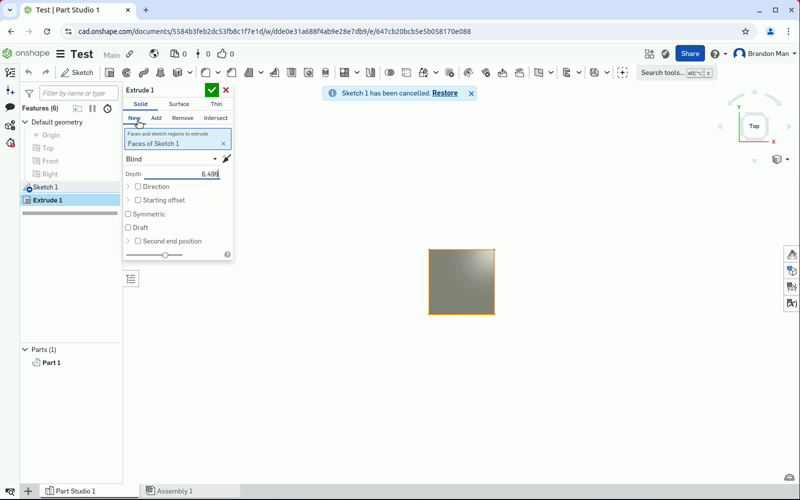
key(enter)
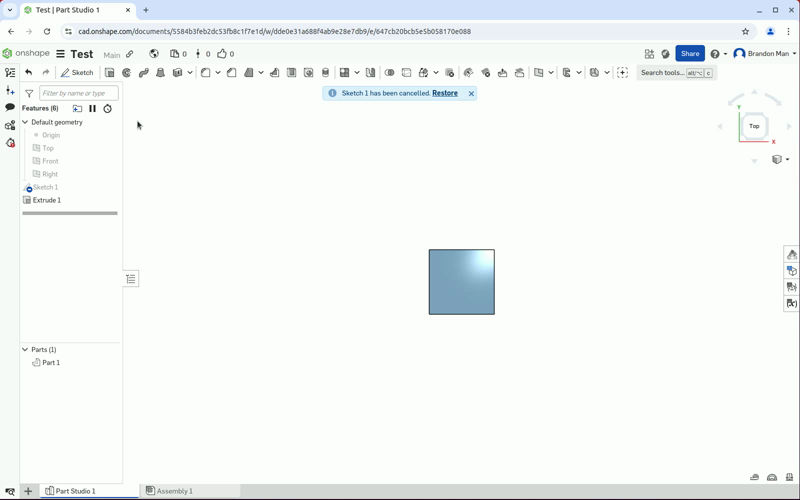
key(shift+h)
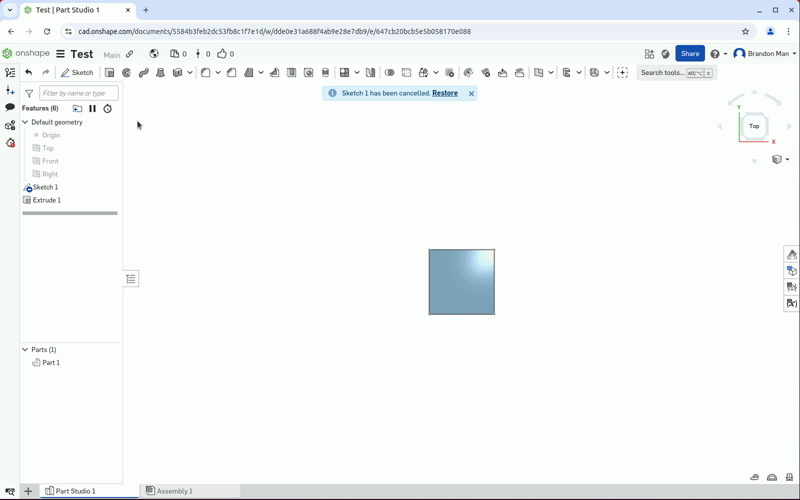
key(shift+h)
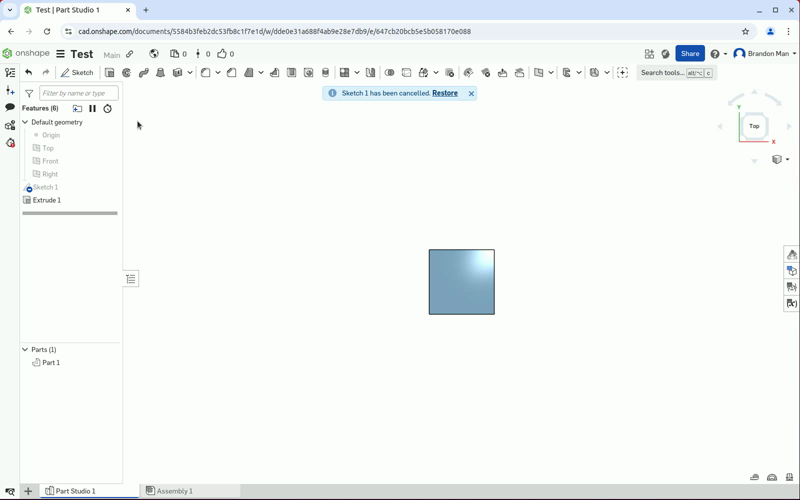
mouse_move(73, 189)
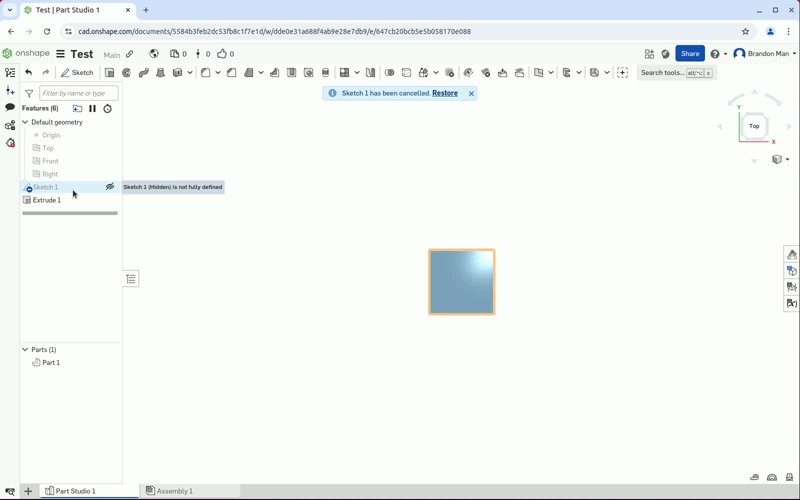
click(73, 189)
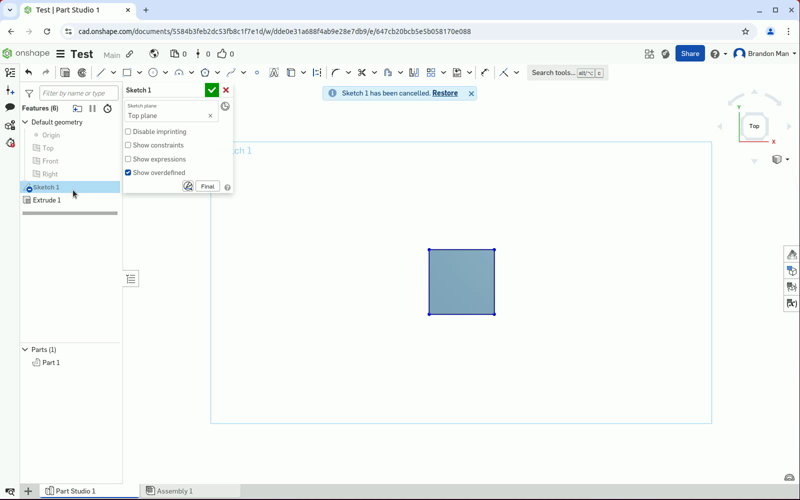
mouse_move(229, 92)
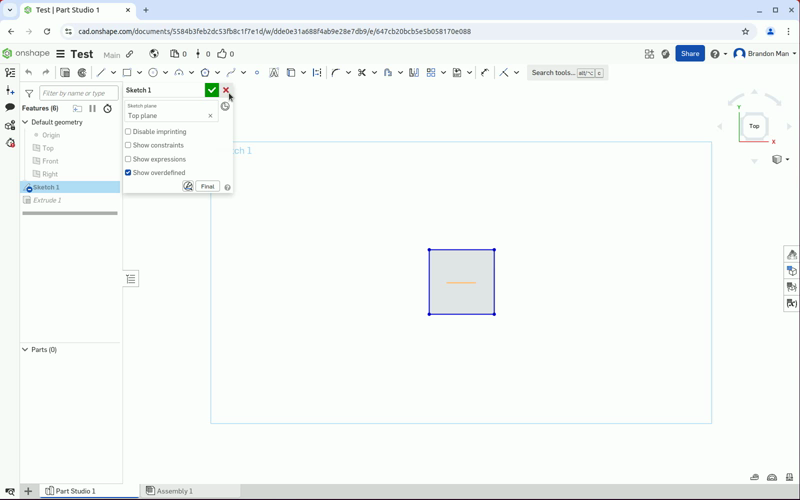
click(229, 92)
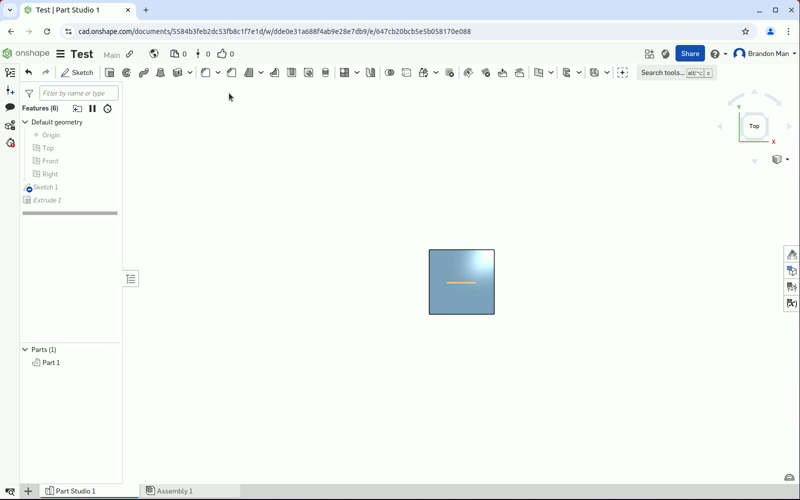
mouse_move(541, 75)
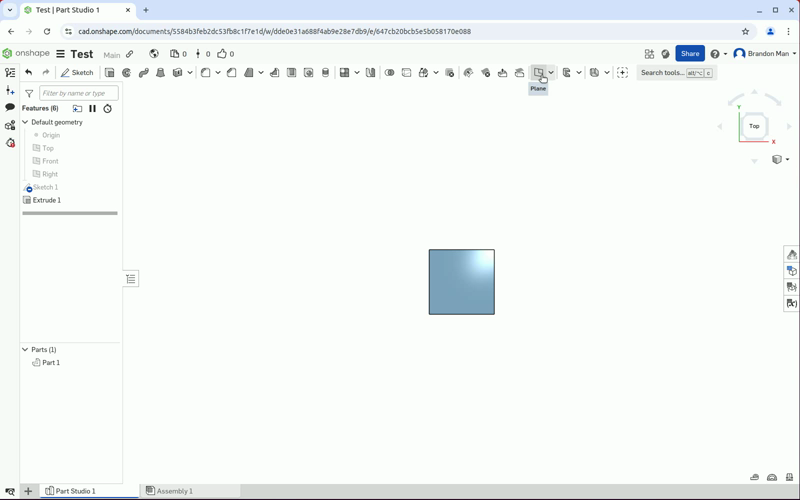
click(541, 75)
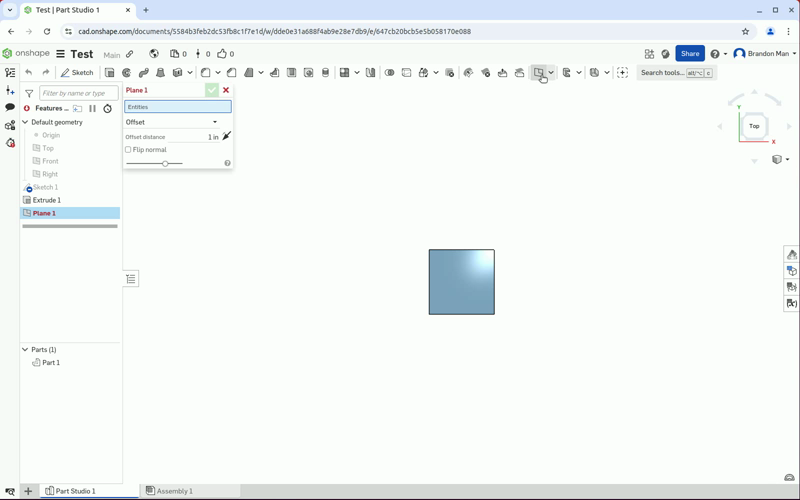
mouse_move(73, 150)
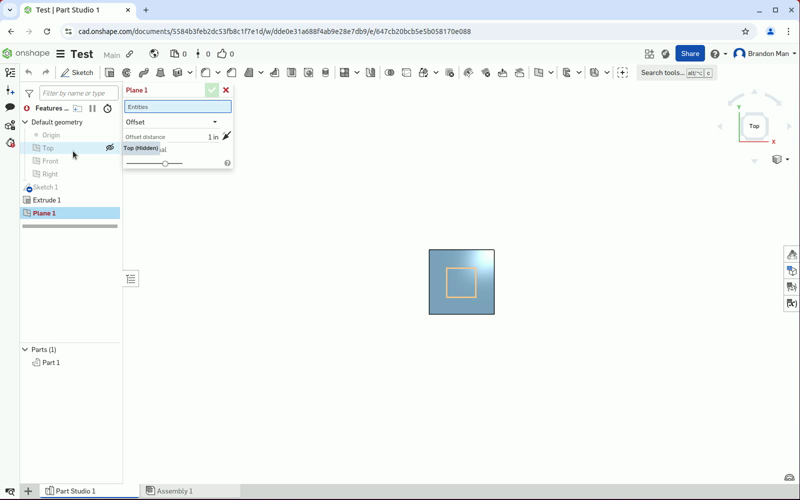
click(73, 150)
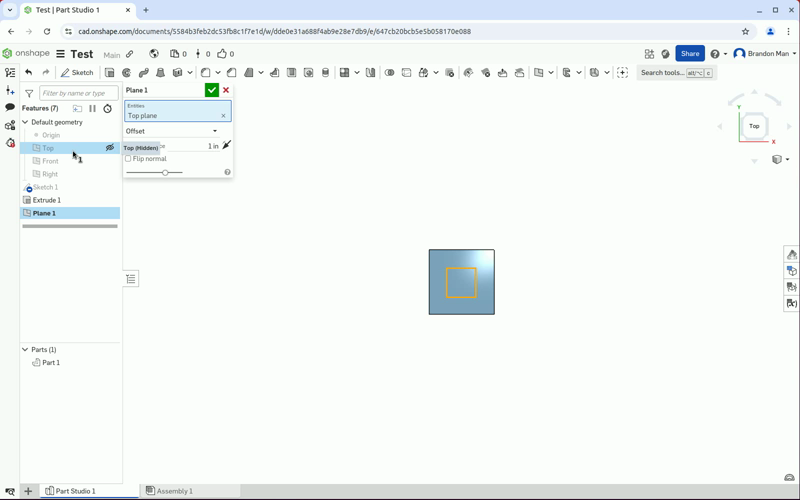
key(tab, 2)
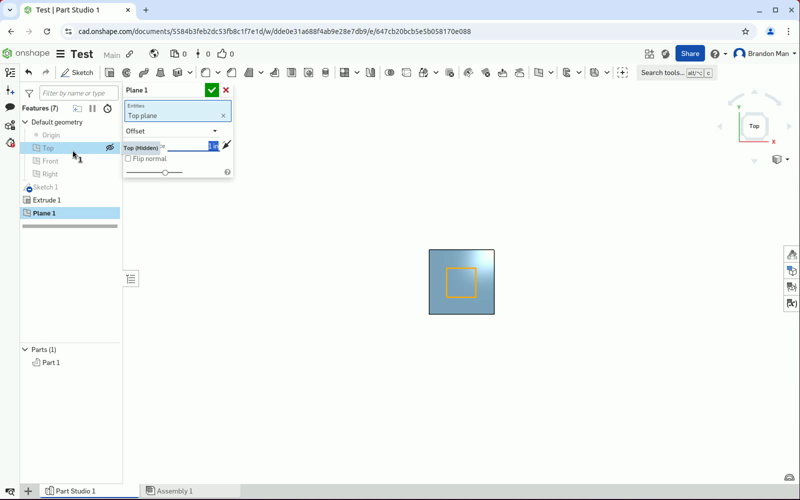
text(6.501)
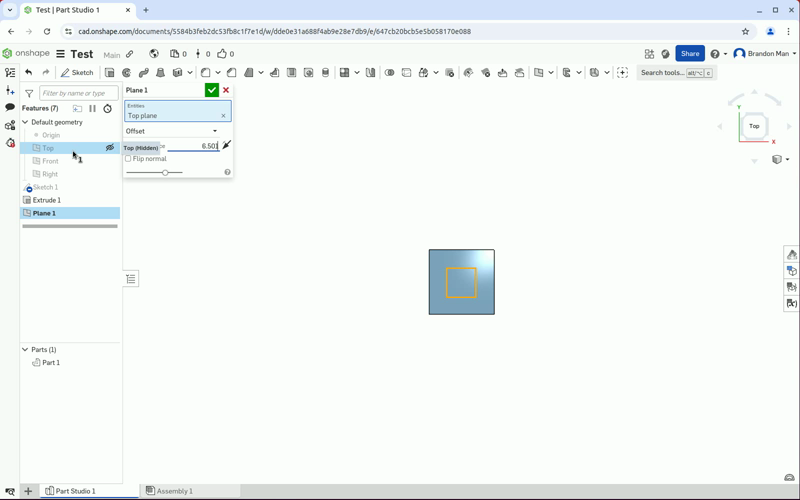
key(enter, 2)
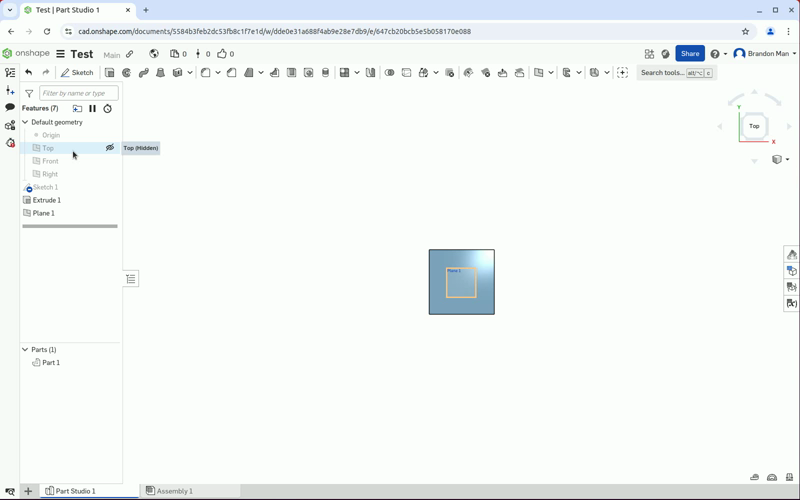
key(shift+s)
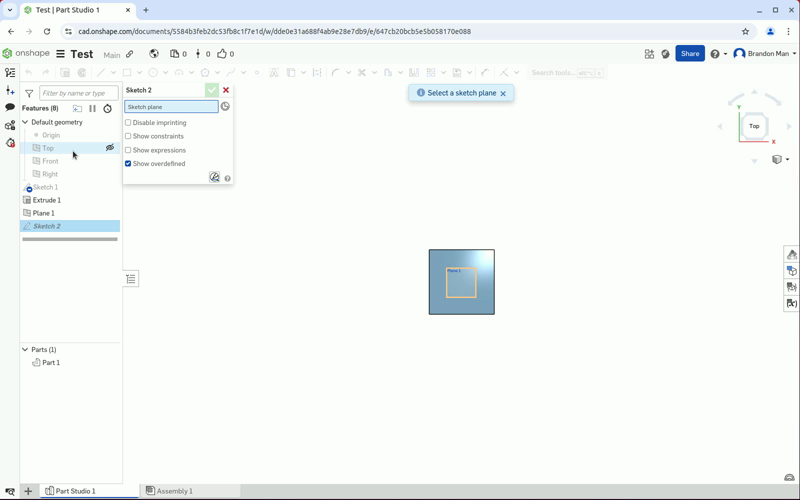
mouse_move(73, 215)
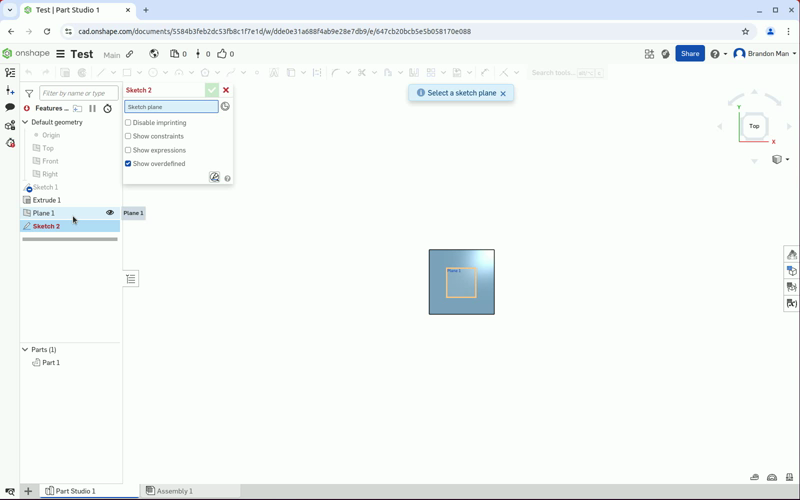
click(73, 215)
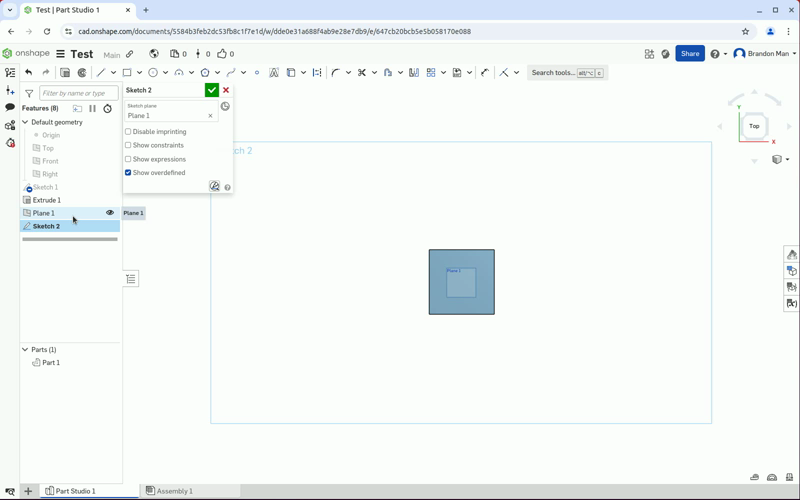
mouse_move(73, 352)
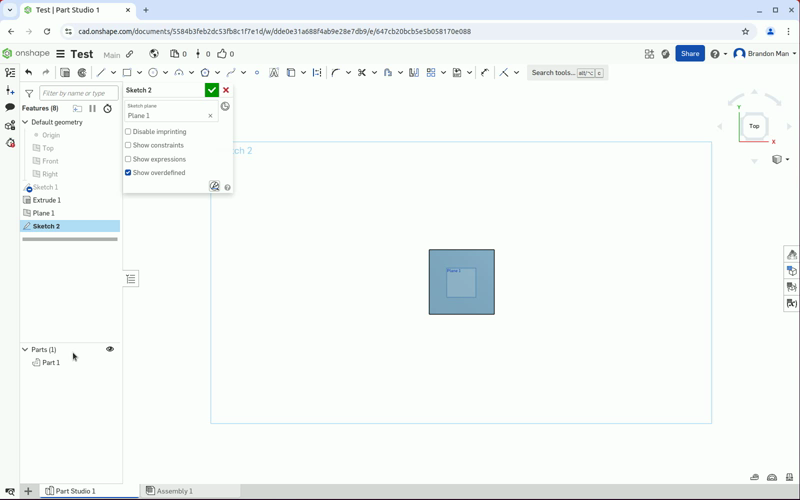
key(y)
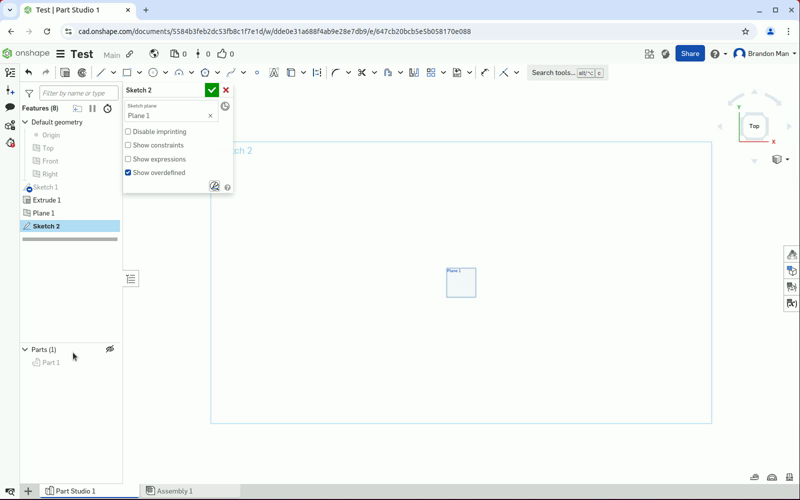
key(c)
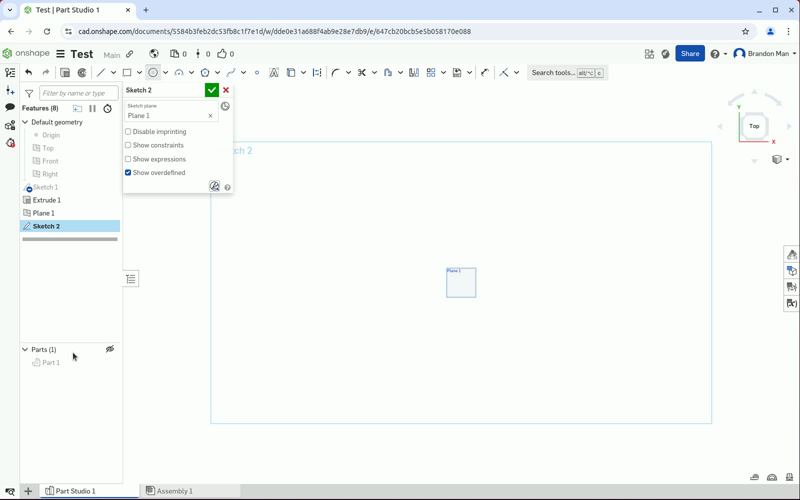
key_down(shift)
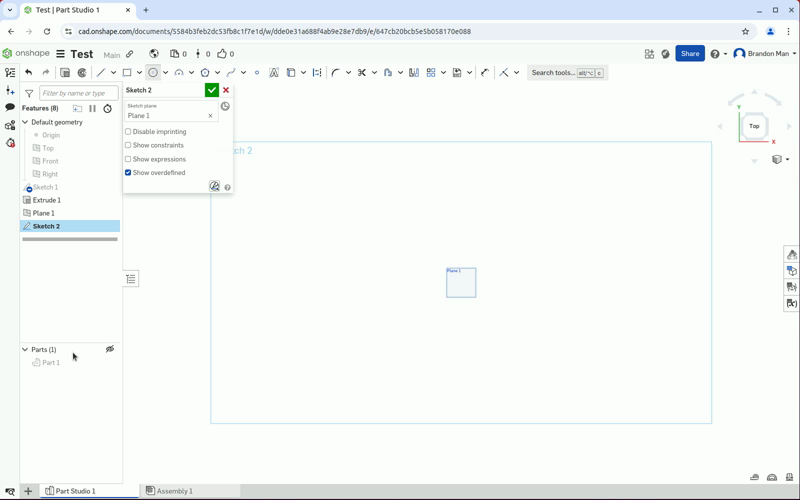
mouse_move(460, 282)
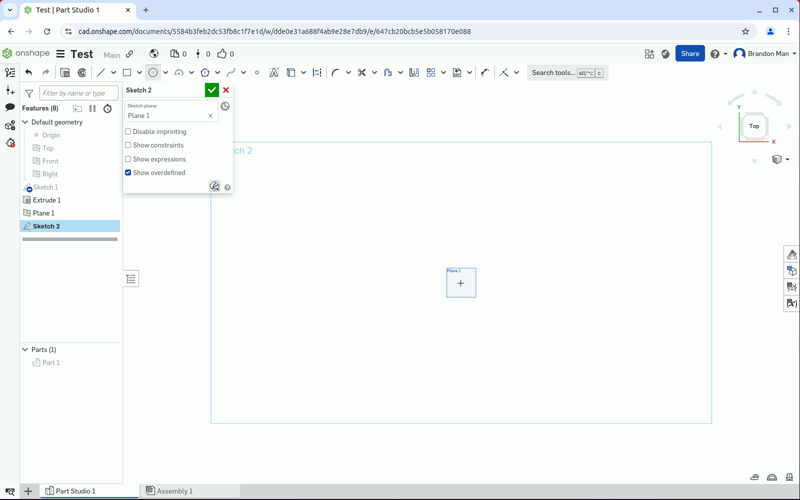
click(460, 282)
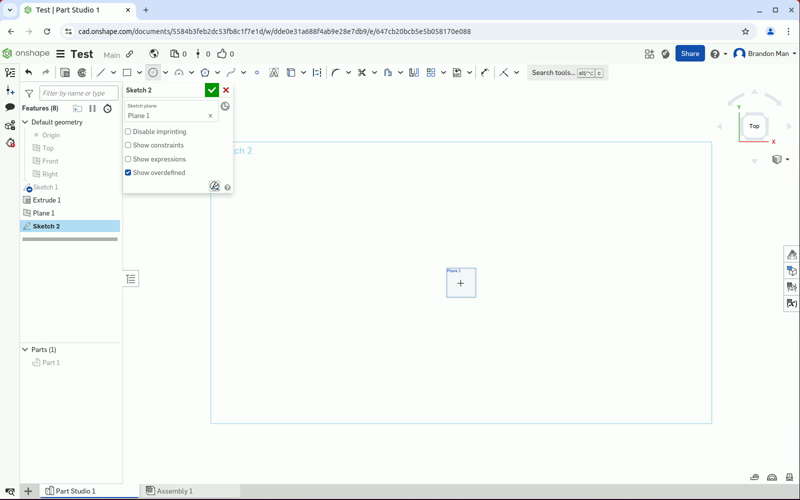
key_up(shift)
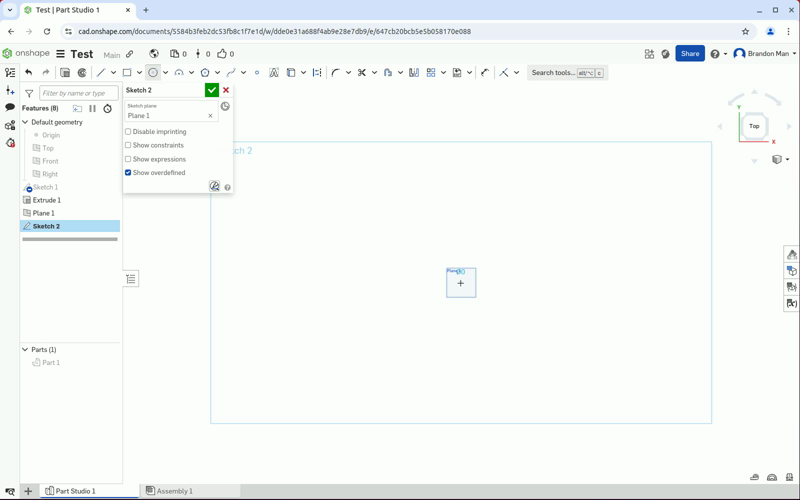
mouse_move(477, 282)
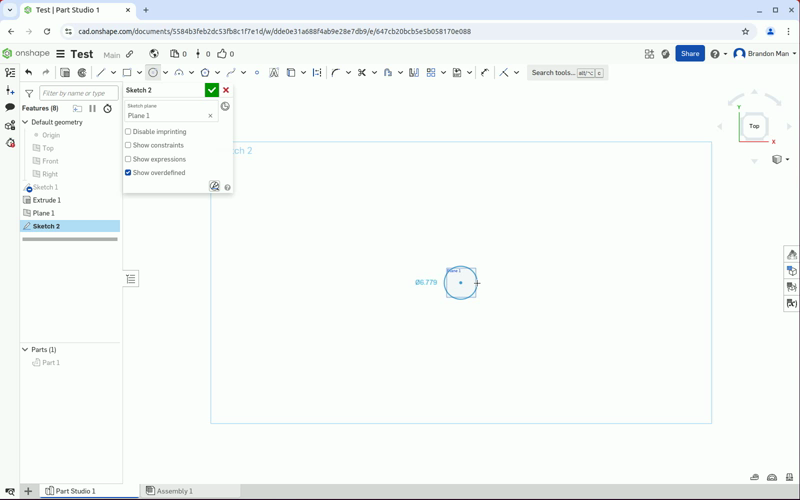
click(477, 282)
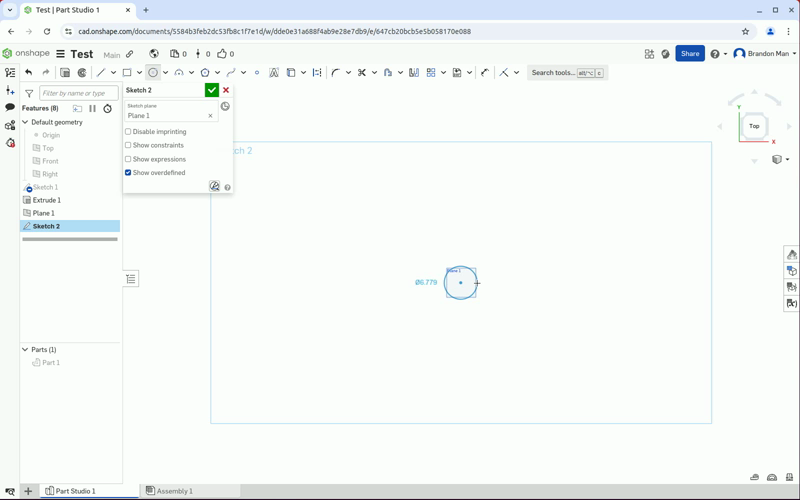
key(esc)
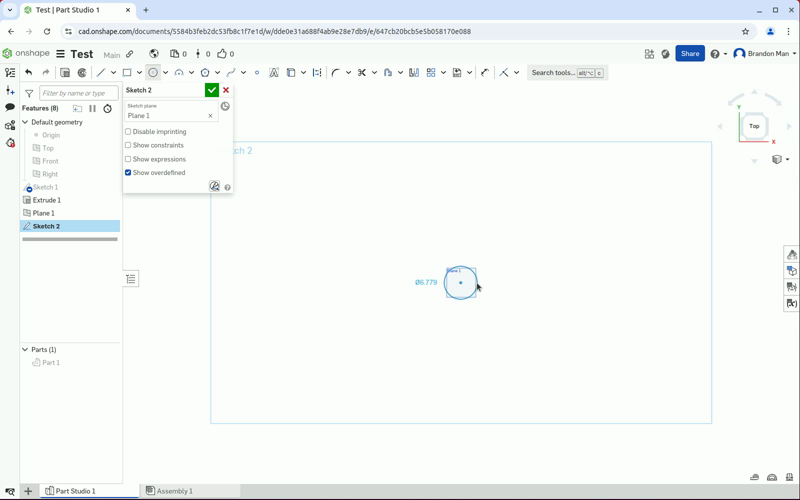
mouse_move(475, 281)
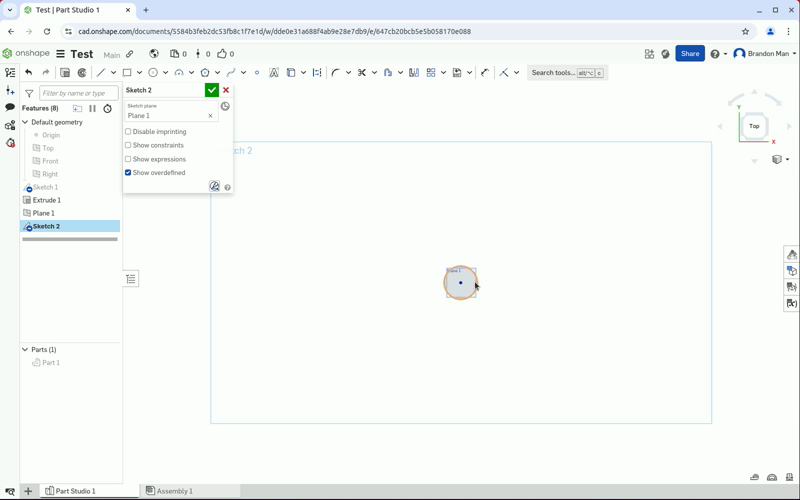
scroll(6)
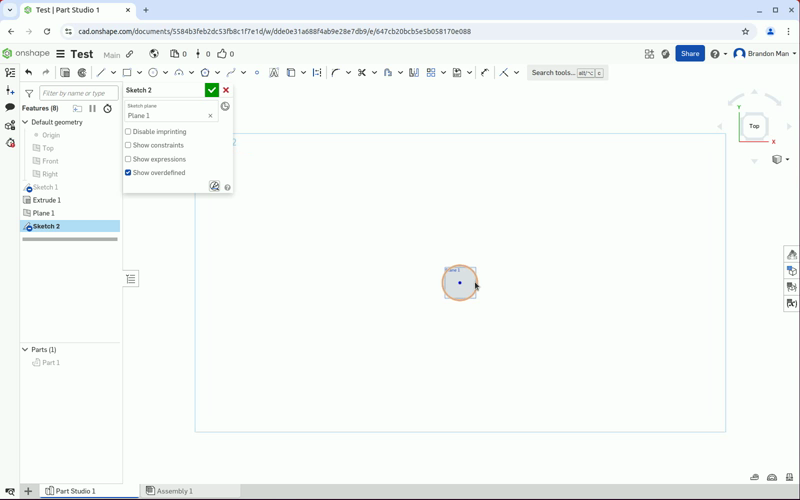
scroll(6)
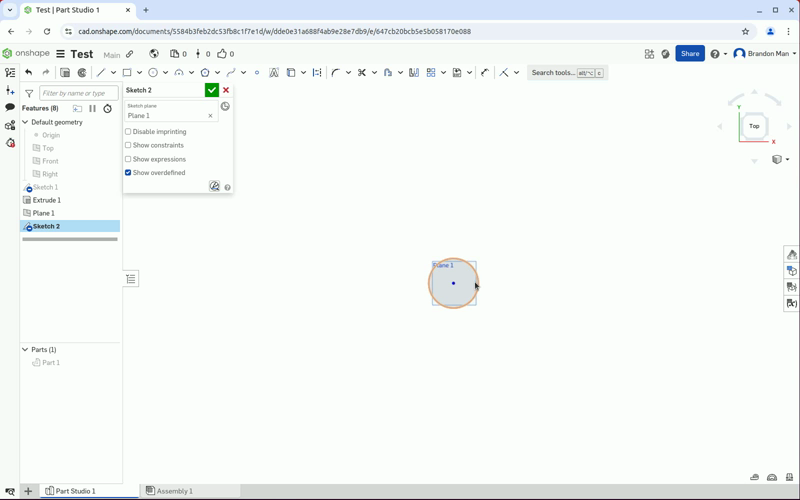
scroll(6)
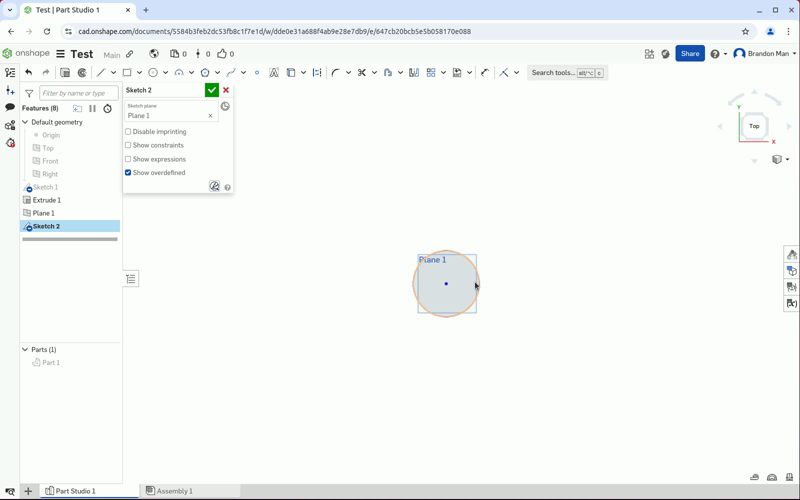
scroll(6)
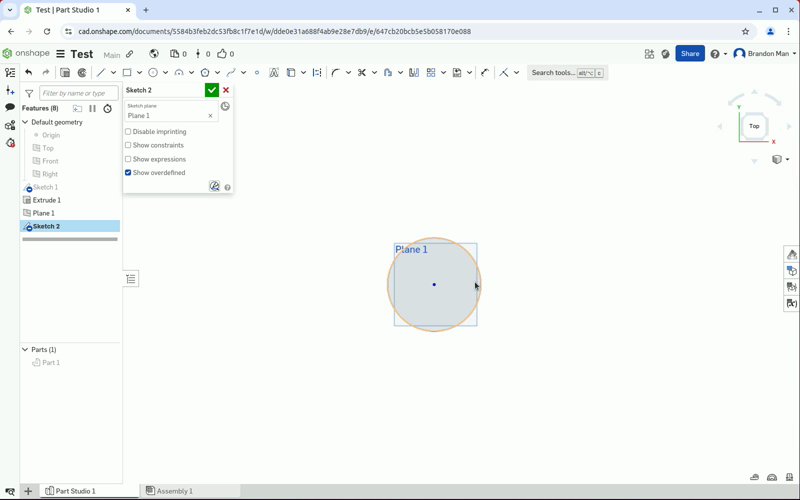
scroll(6)
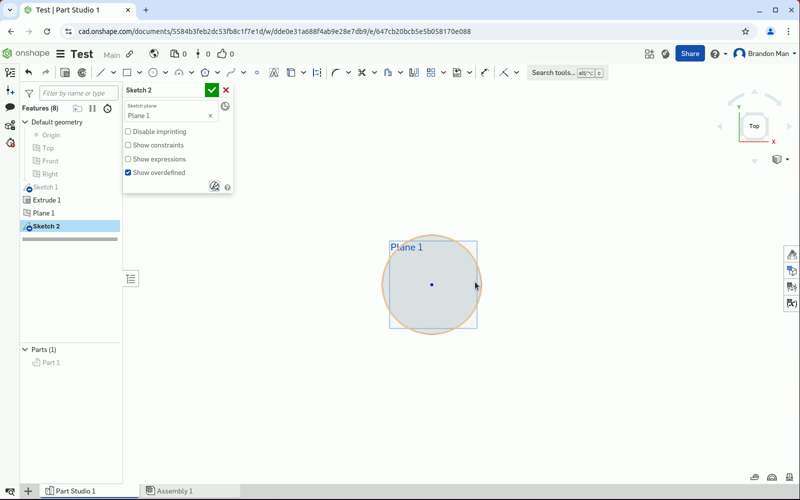
scroll(6)
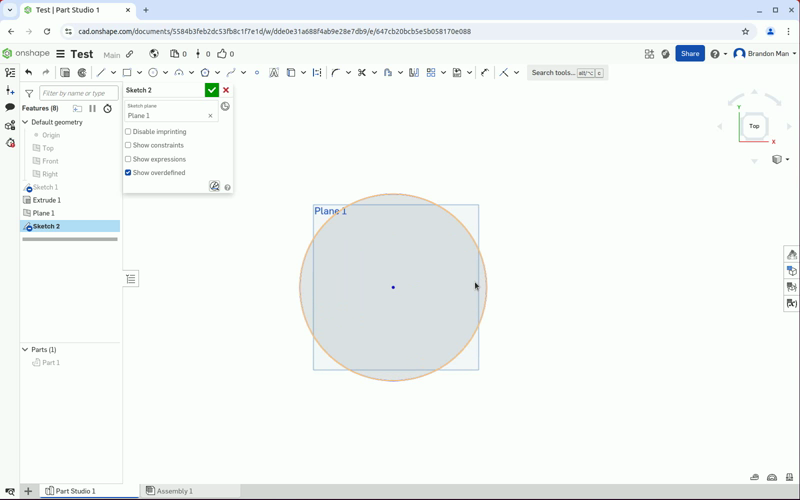
scroll(6)
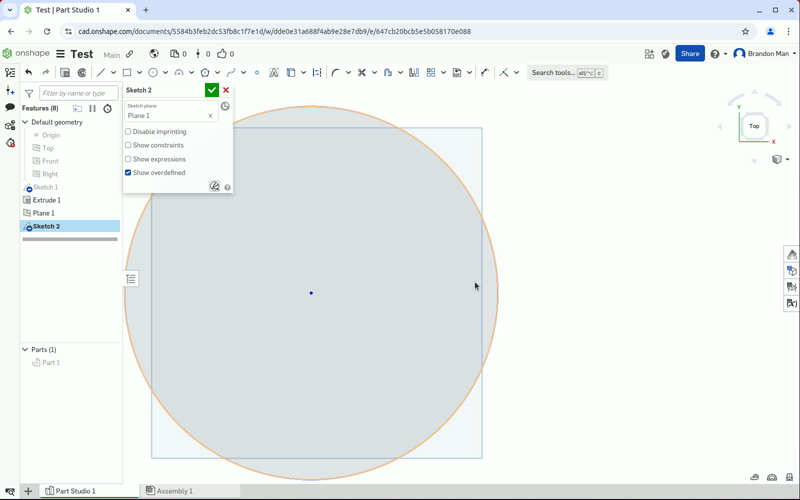
click(475, 281)
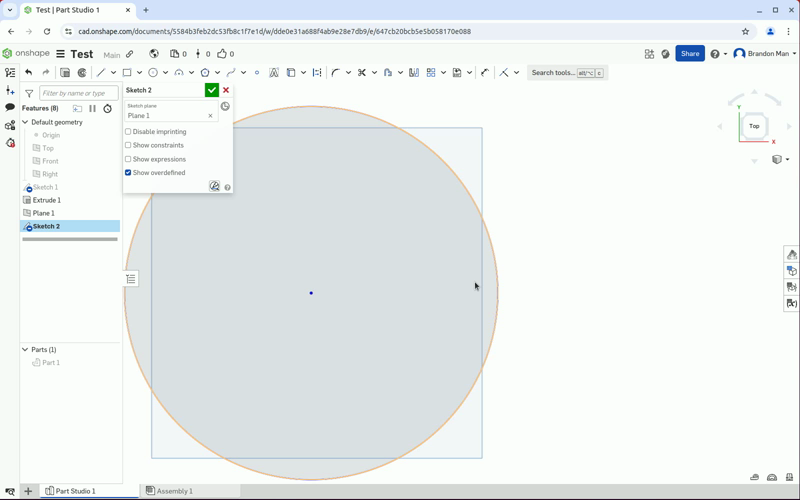
scroll(-6)
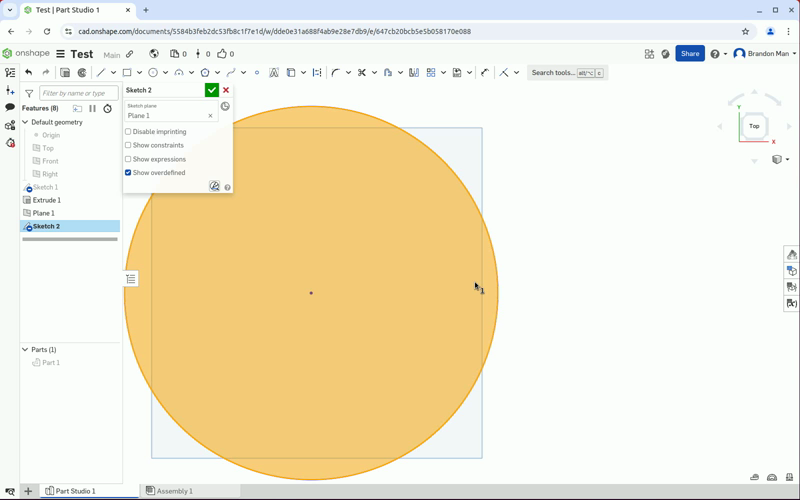
scroll(-6)
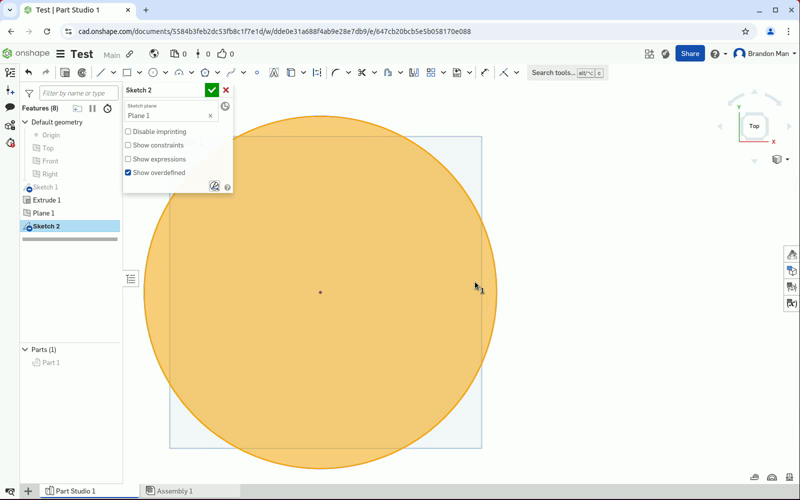
scroll(-6)
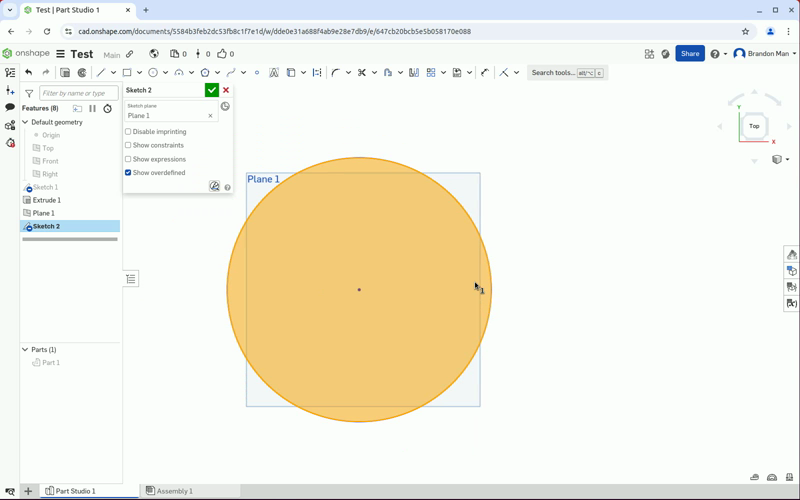
scroll(-6)
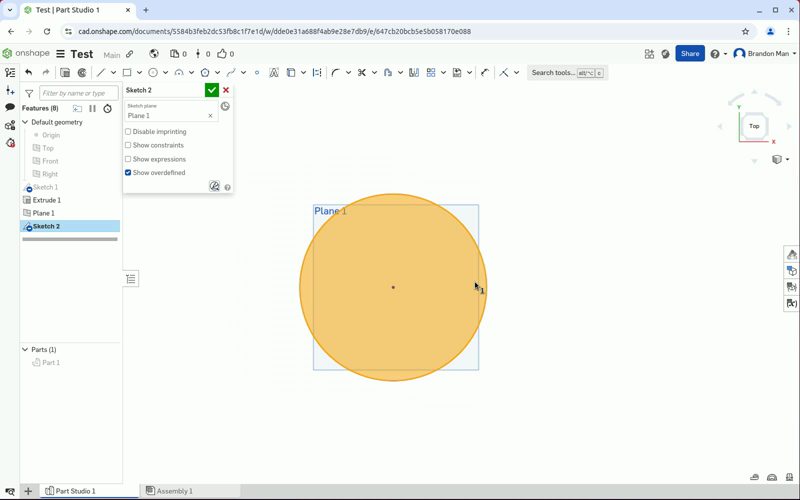
scroll(-6)
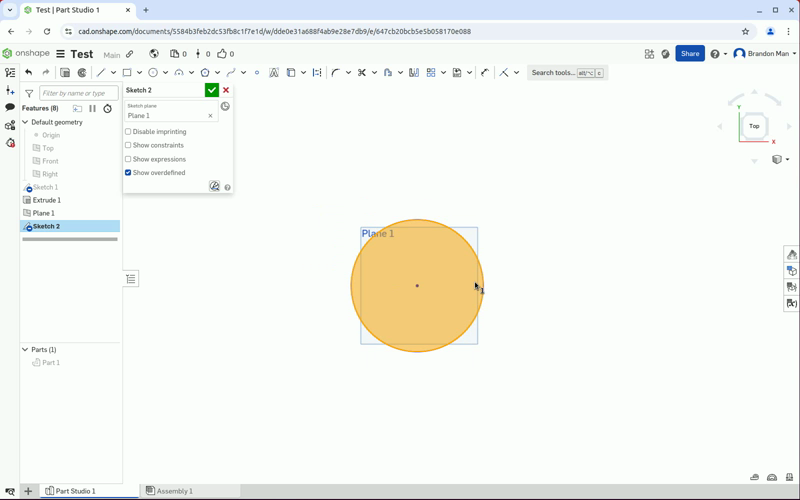
scroll(-6)
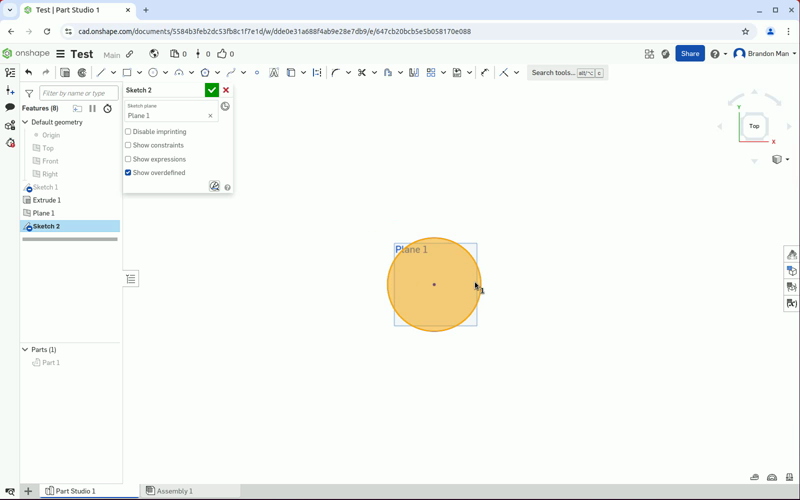
scroll(-6)
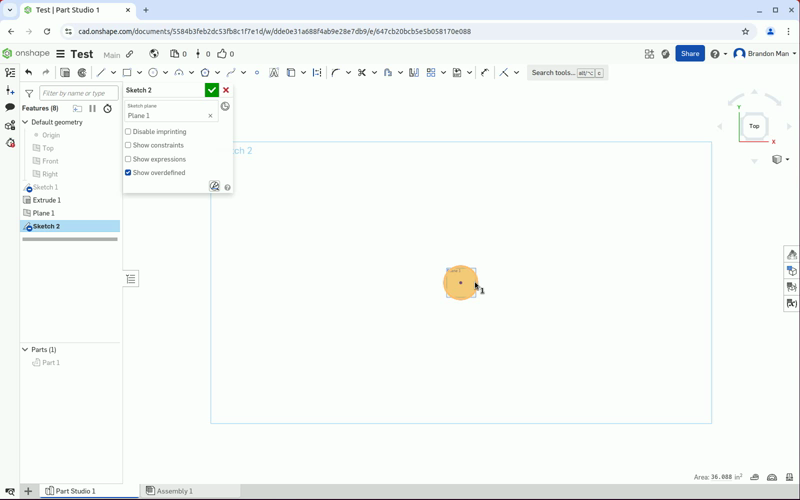
mouse_move(73, 352)
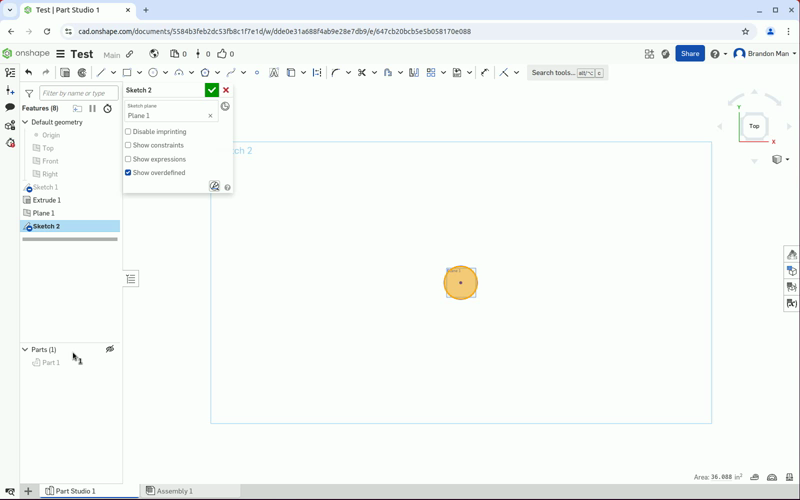
key(shift+y)
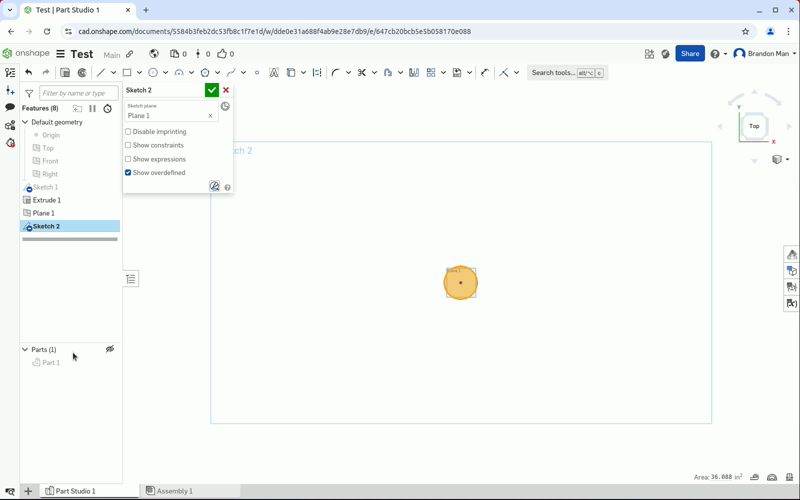
key(shift+e)
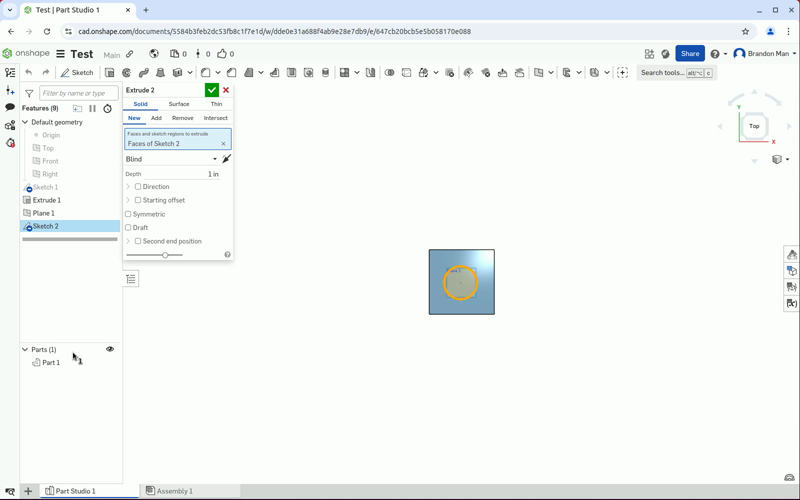
mouse_move(143, 106)
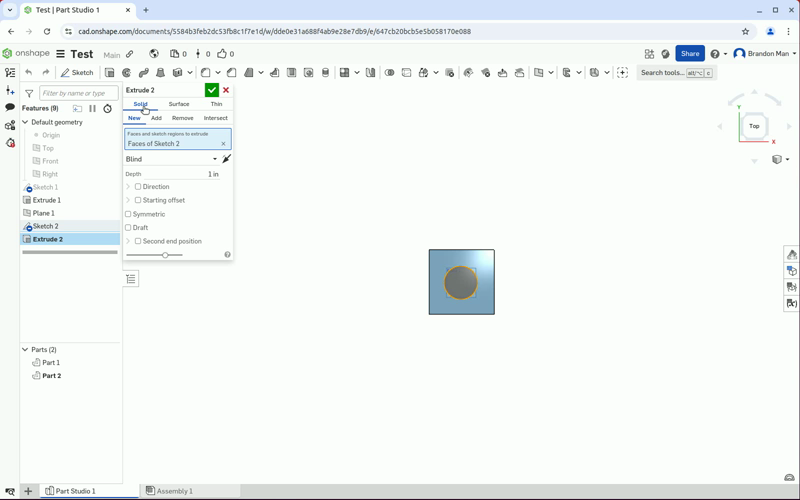
click(143, 106)
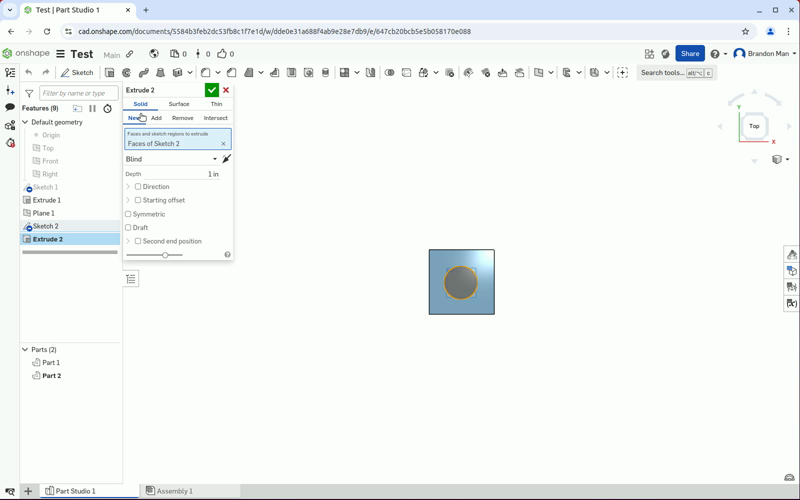
mouse_move(137, 120)
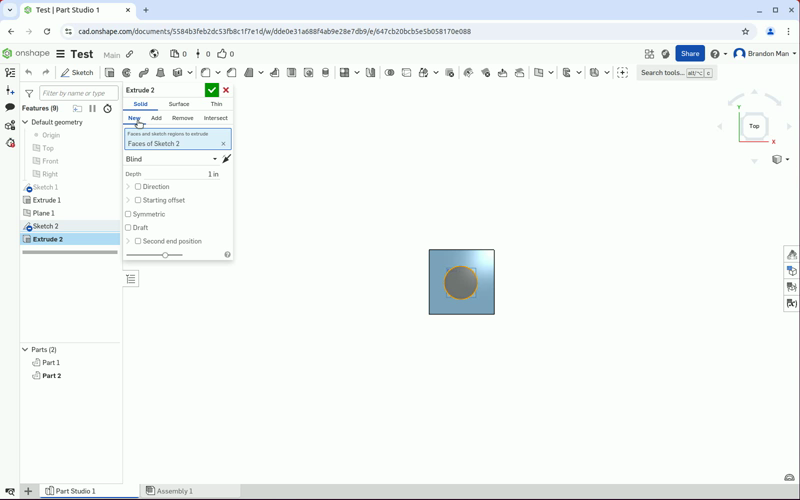
click(137, 120)
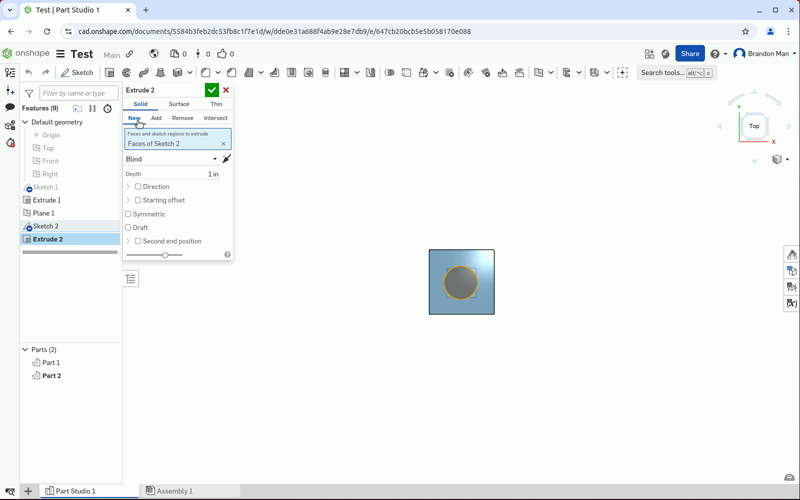
key(tab, 4)
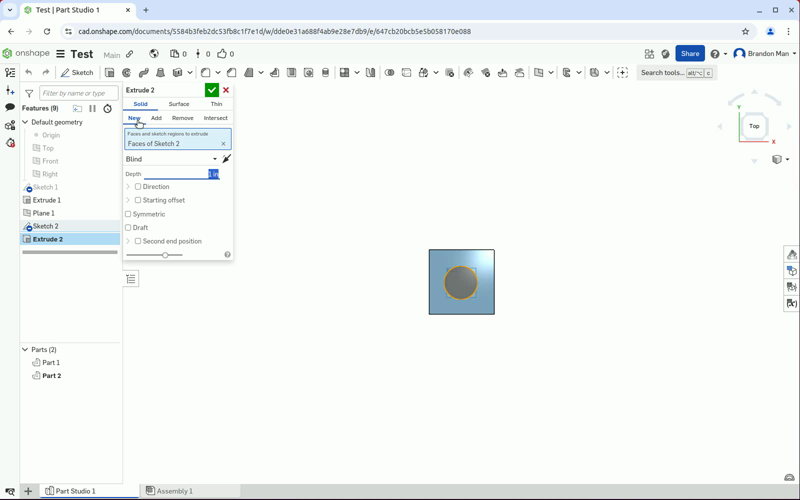
text(16.609)
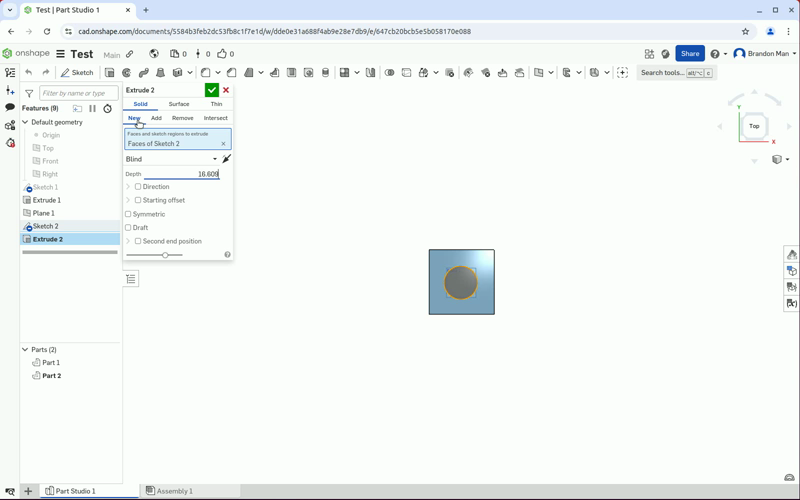
key(enter)
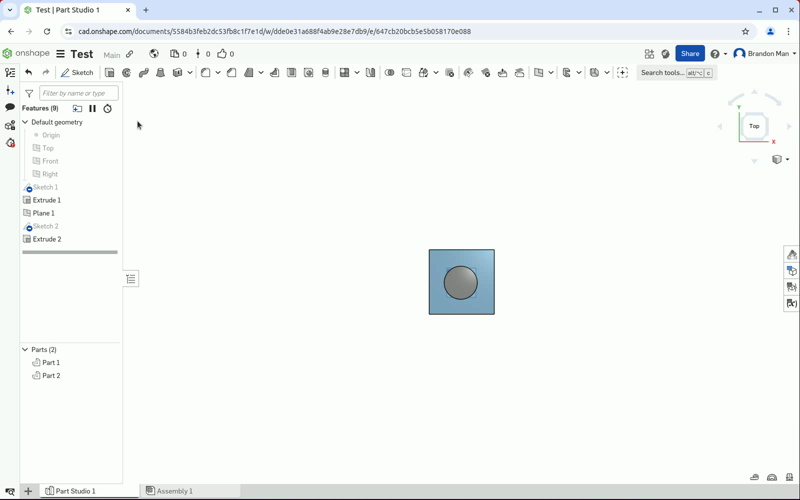
key(shift+h)
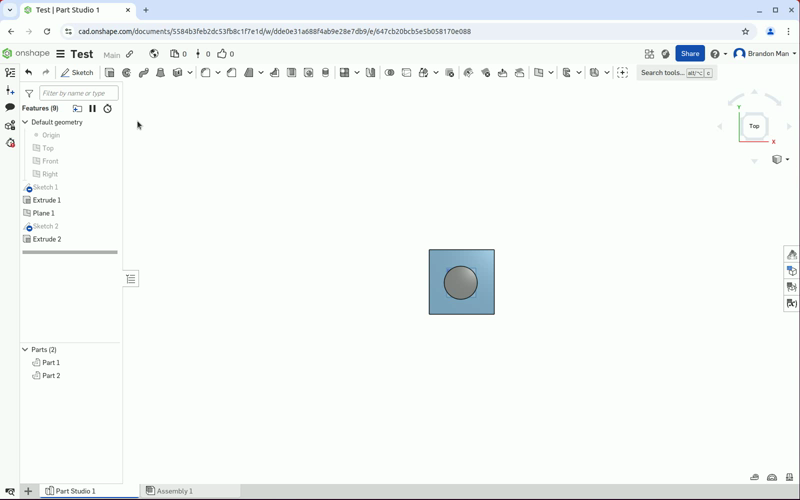
key(shift+h)
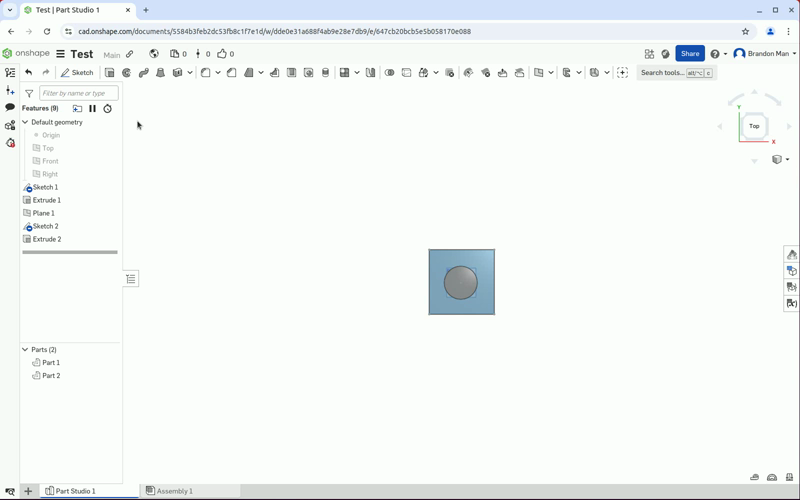
key(shift+7)
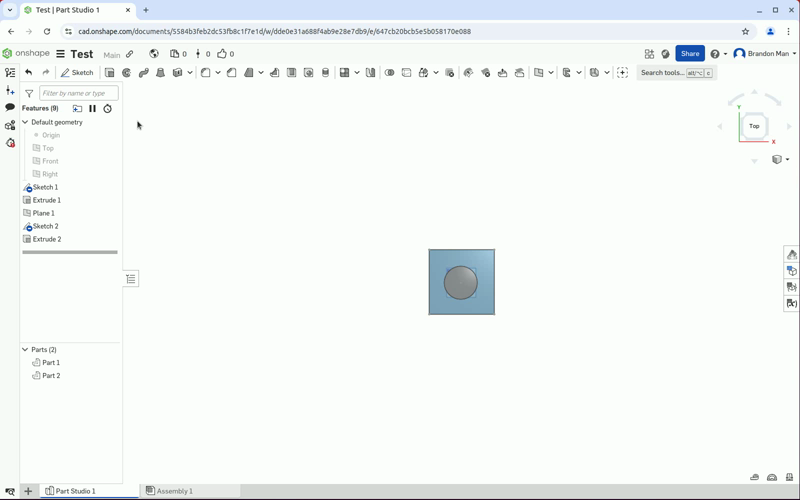
key(up, 3)
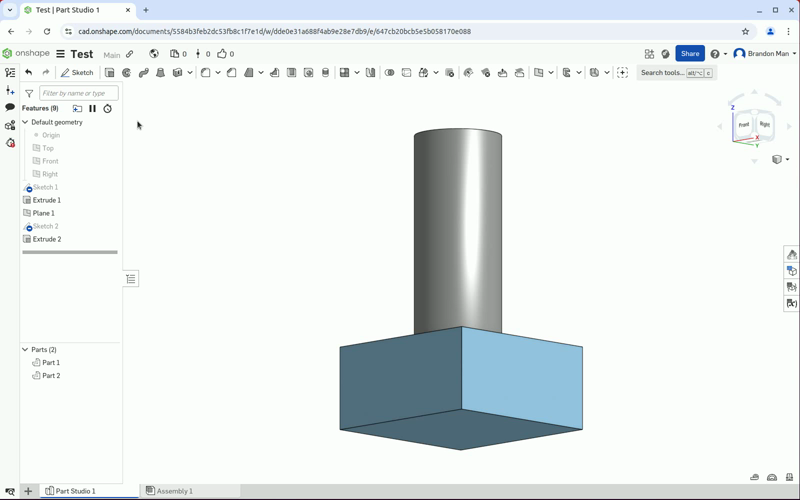
key(left, 3)
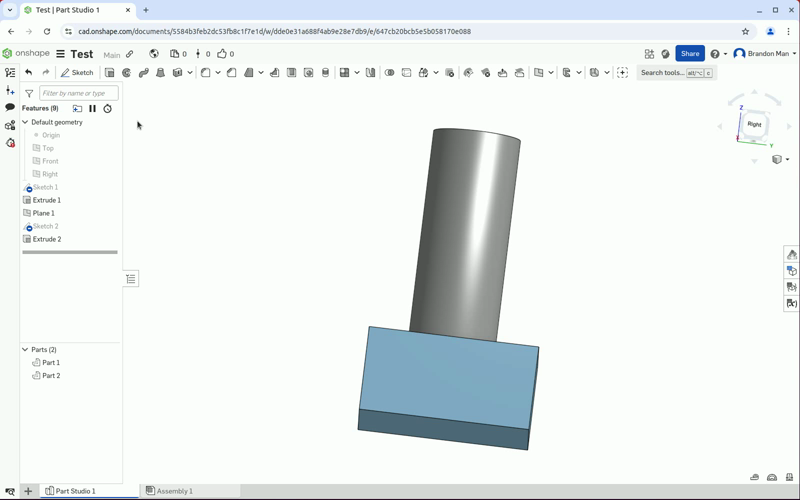
key(right, 3)
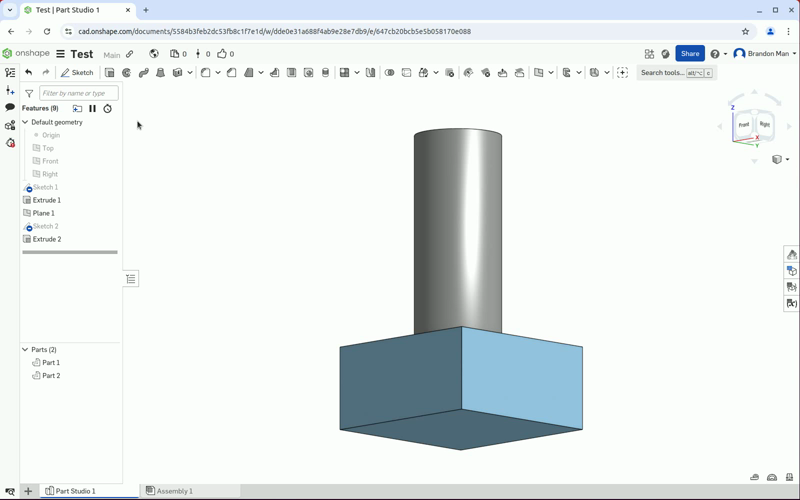
key(down, 3)
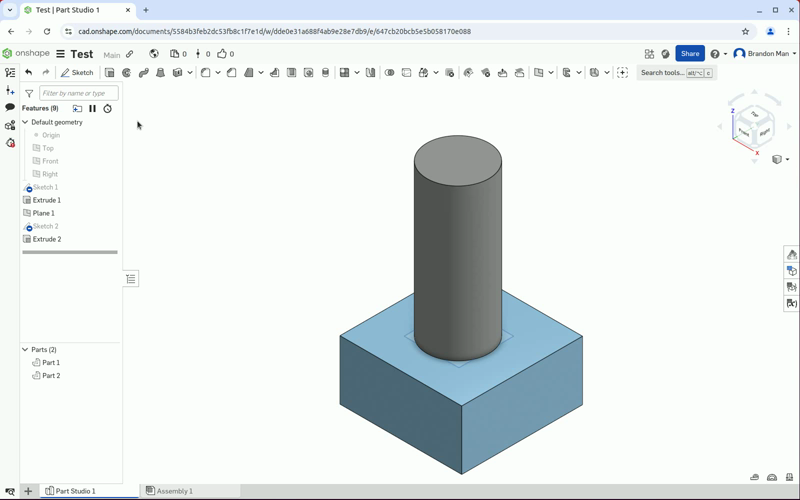
mouse_move(73, 189)
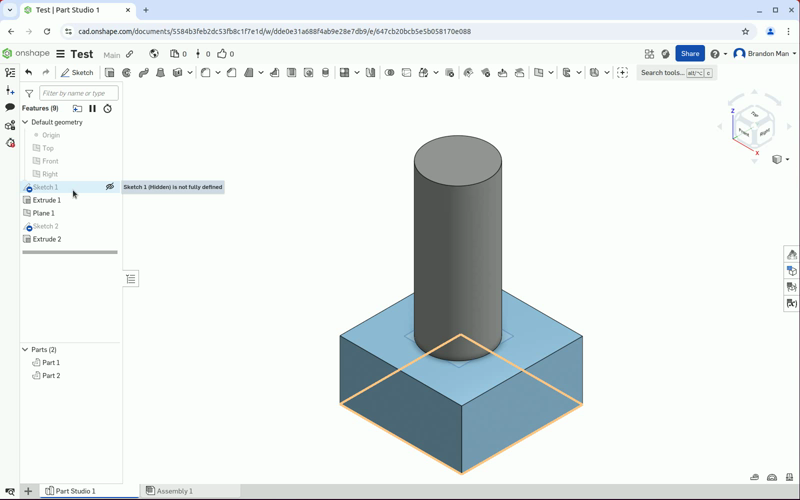
click(73, 189)